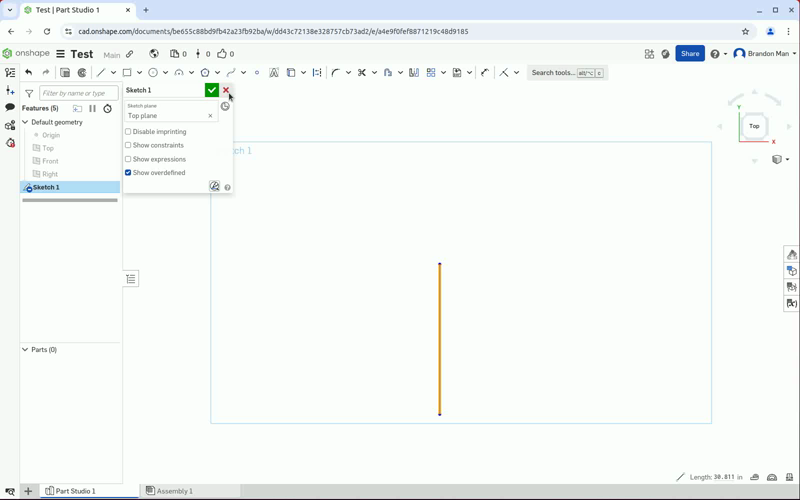
key(shift+h)
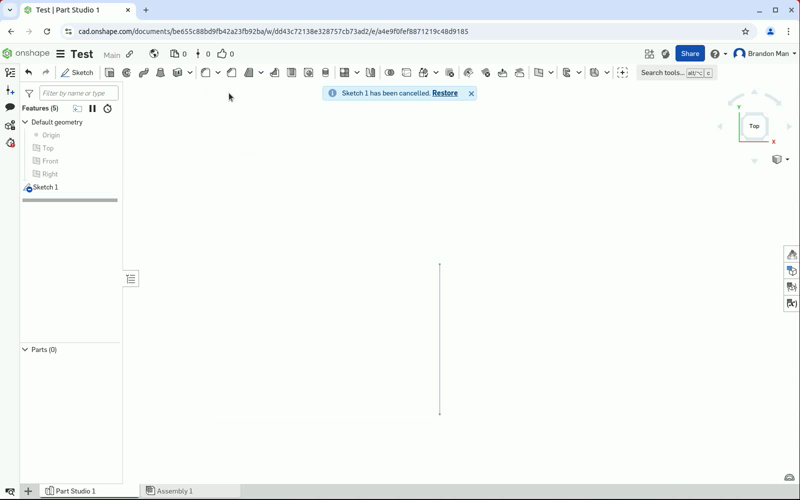
key(shift+s)
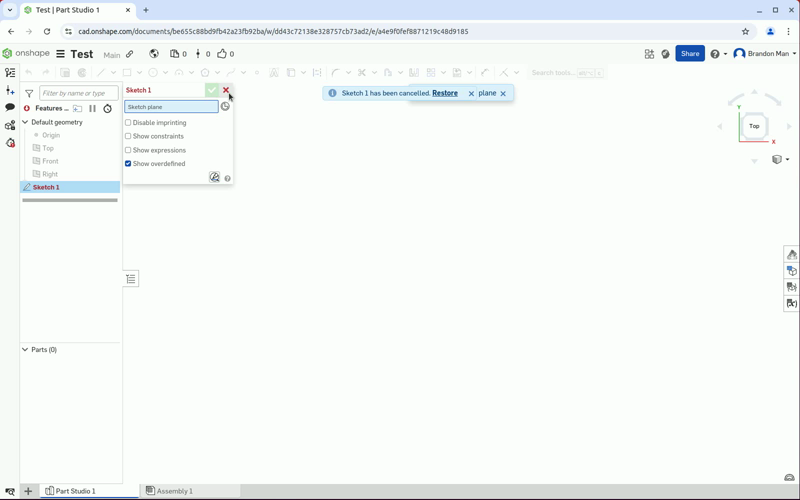
mouse_move(73, 150)
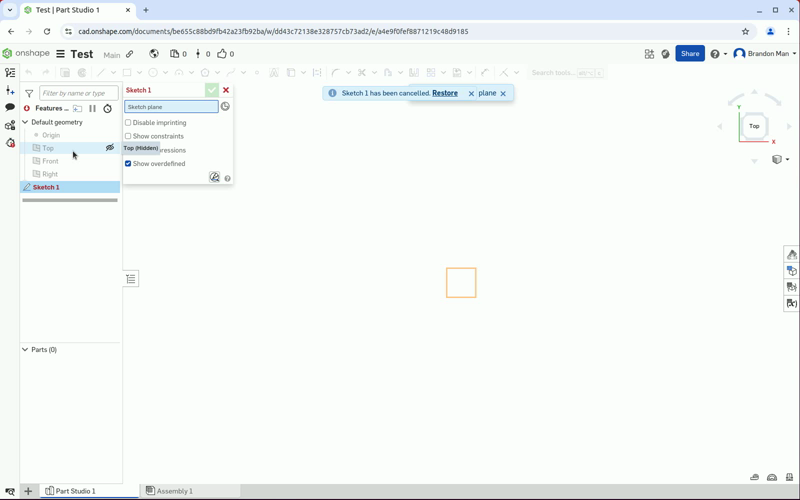
click(73, 150)
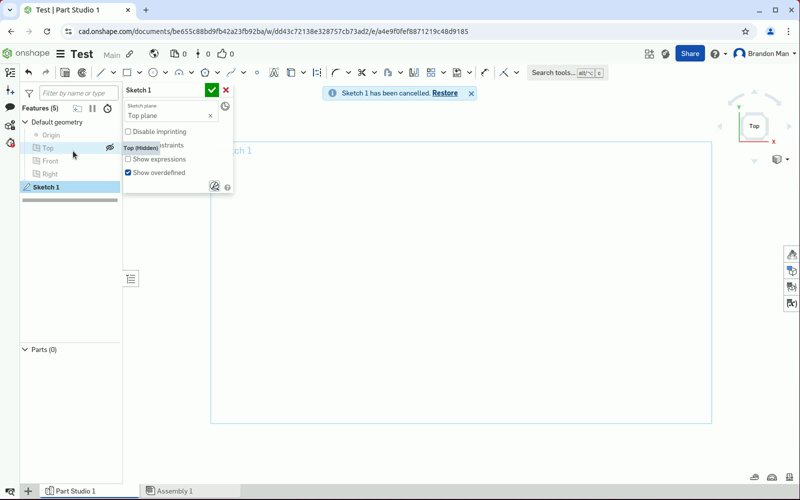
mouse_move(73, 352)
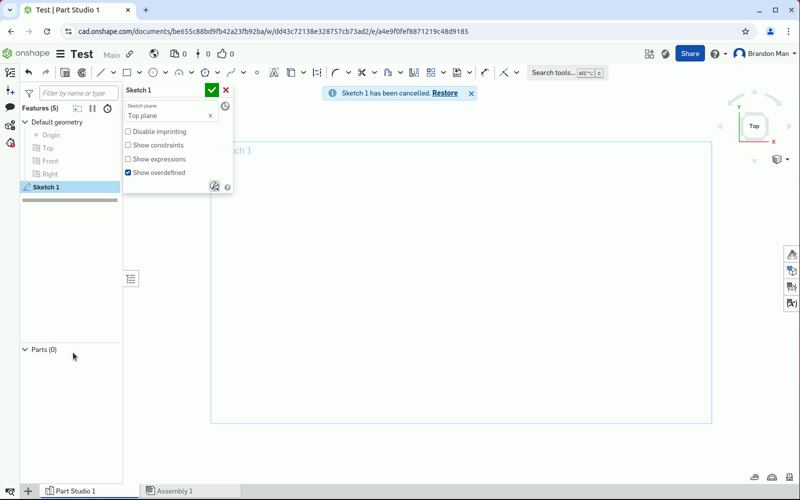
key(y)
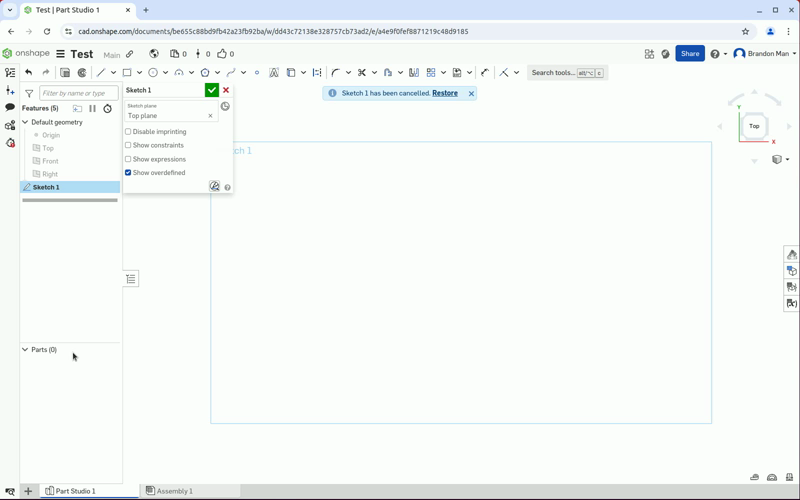
key(l)
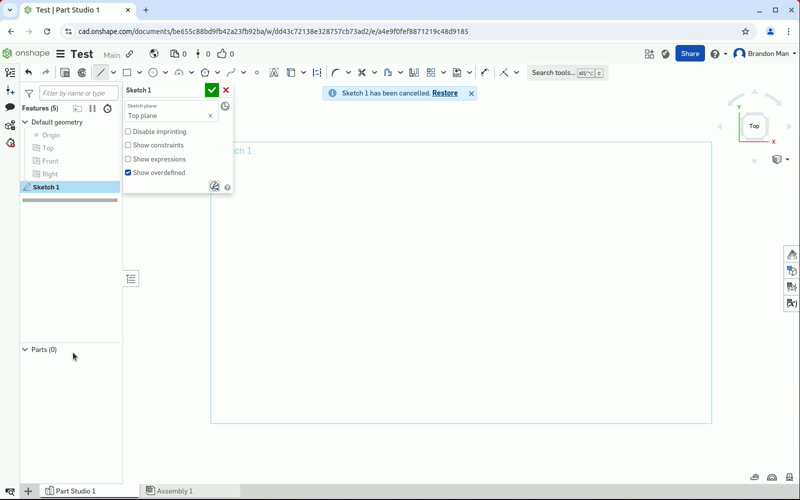
key_down(shift)
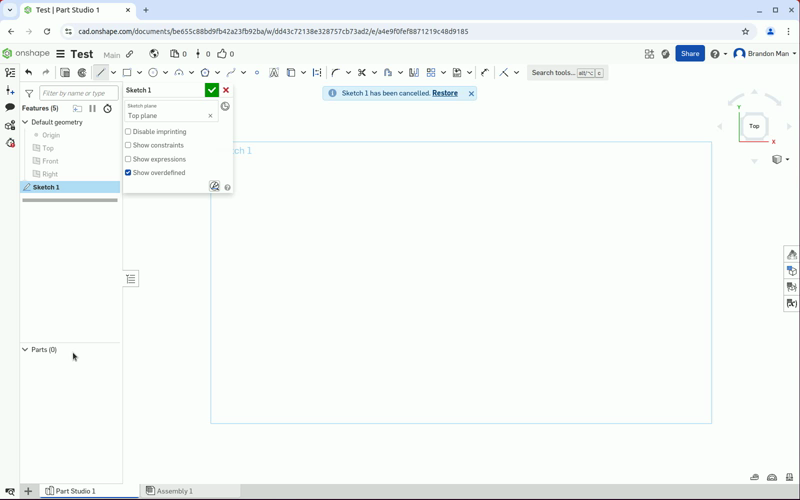
mouse_move(460, 282)
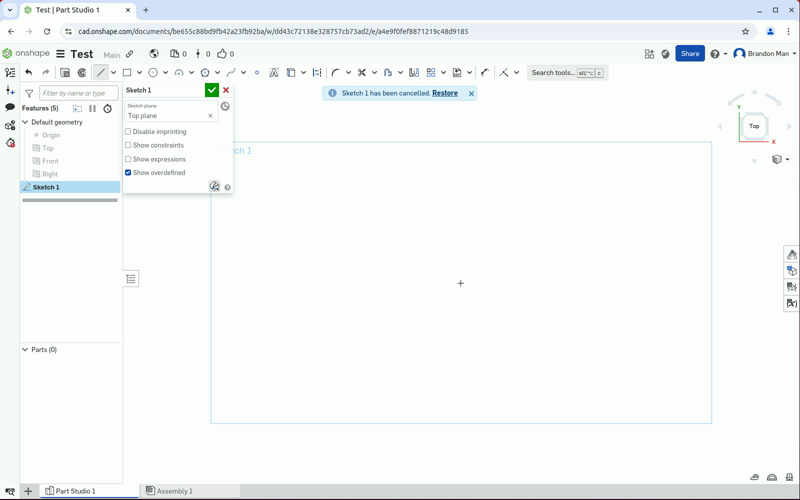
click(460, 282)
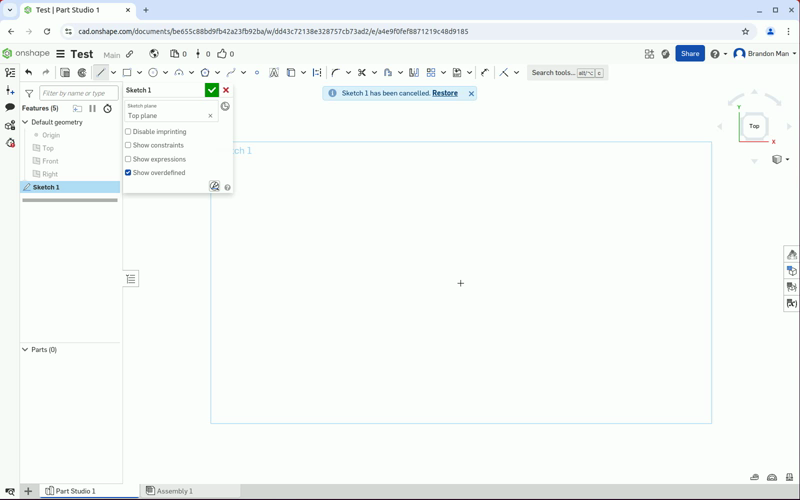
key_up(shift)
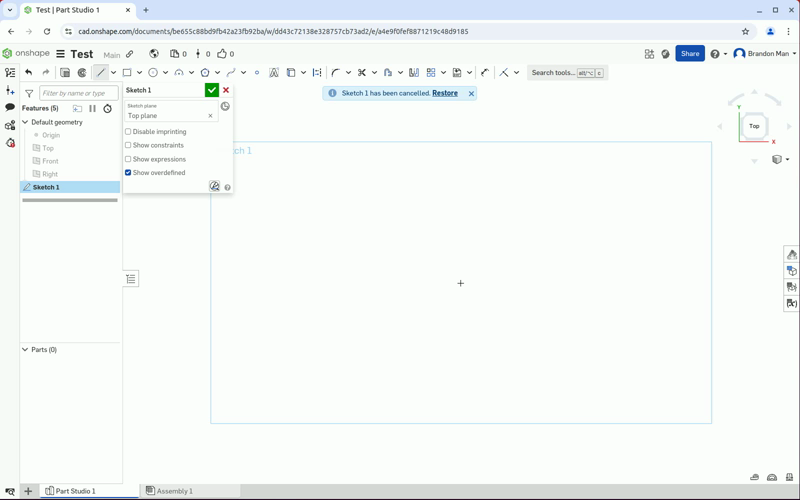
key_down(shift)
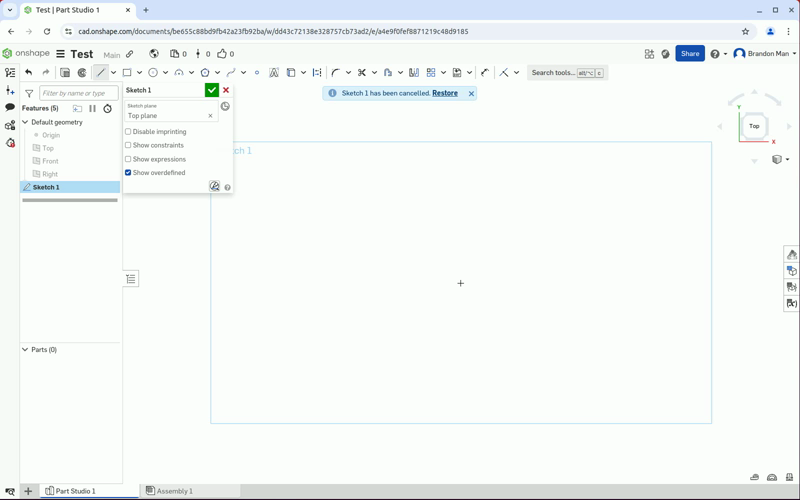
mouse_move(535, 282)
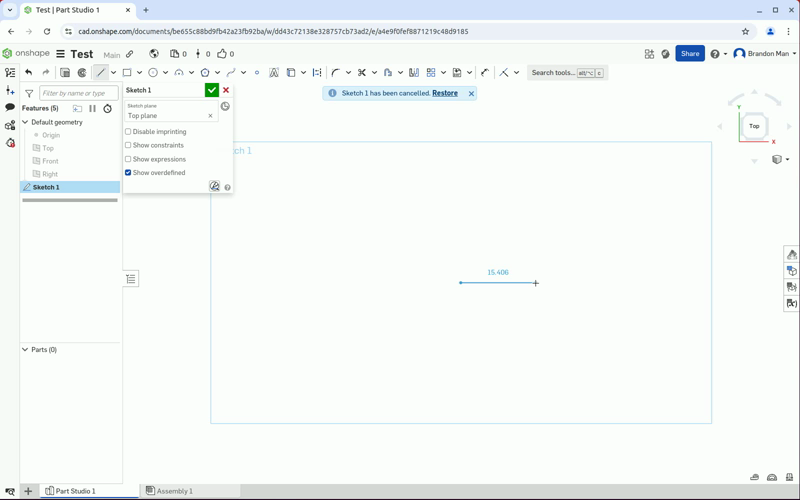
click(535, 282)
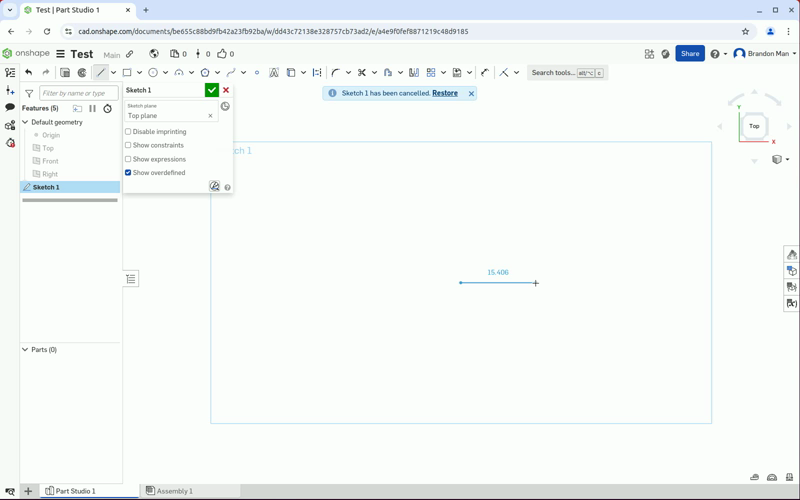
key_up(shift)
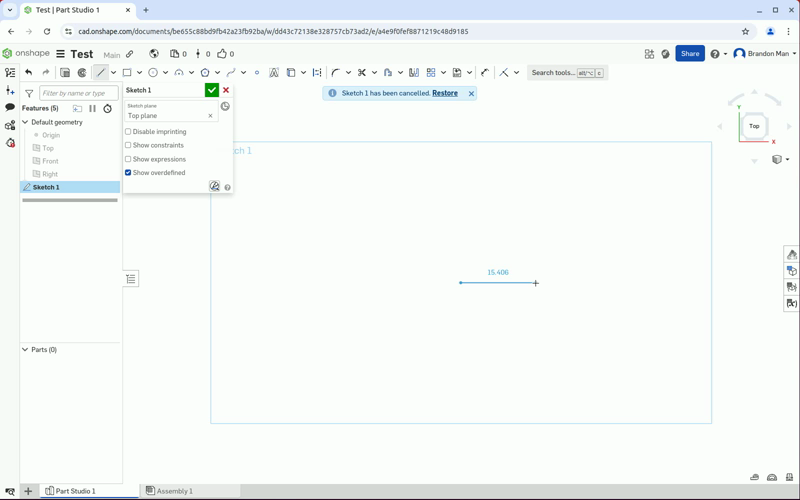
key_down(shift)
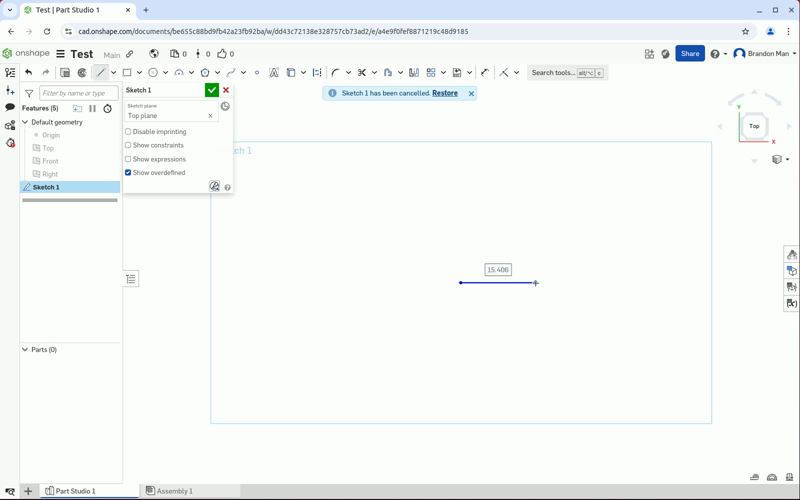
mouse_move(535, 170)
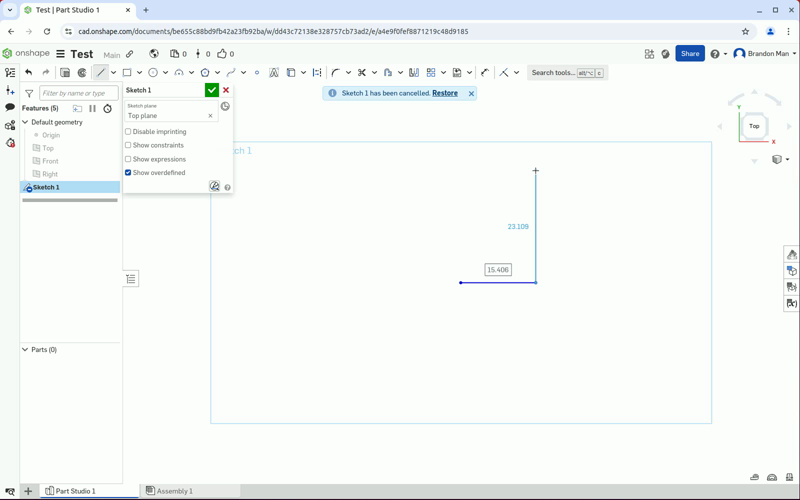
click(535, 170)
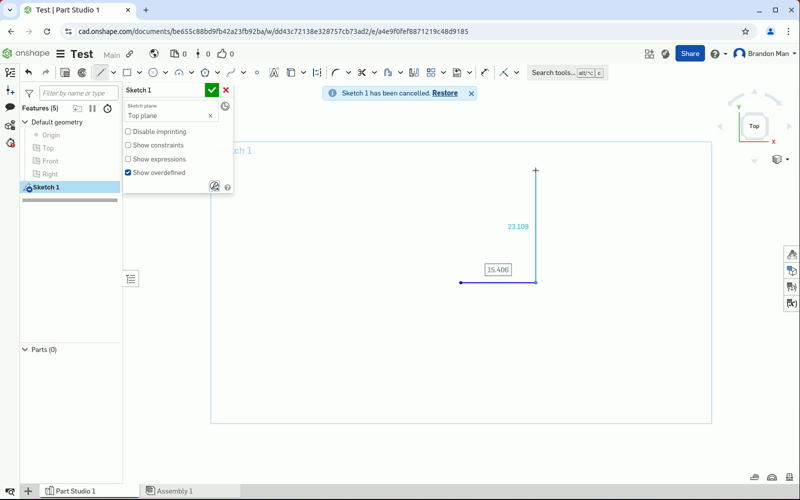
key_up(shift)
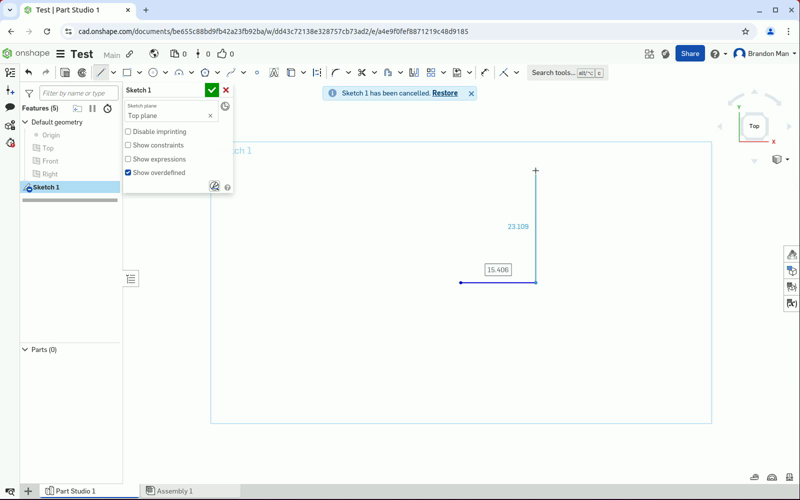
key_down(shift)
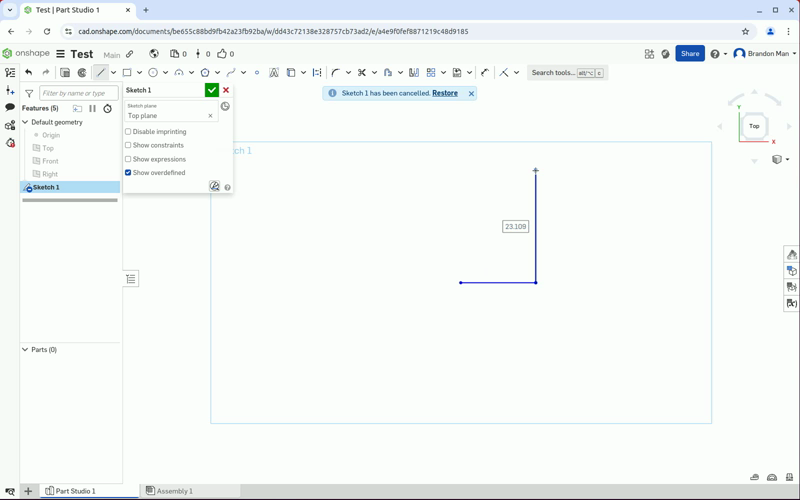
mouse_move(460, 170)
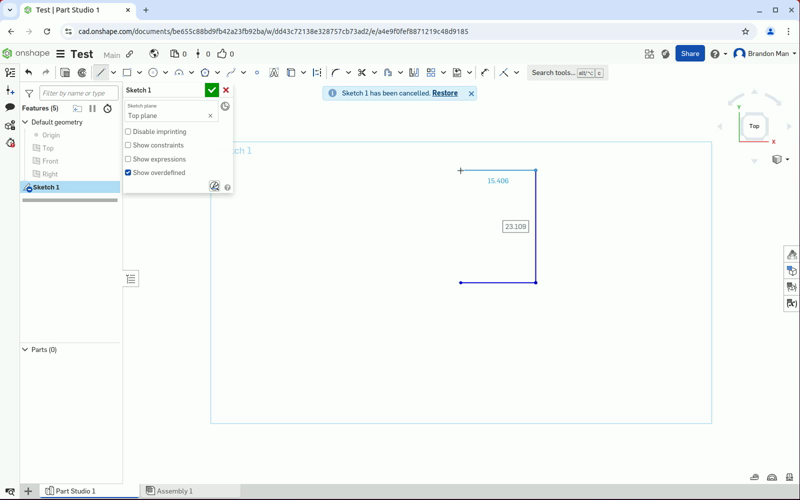
click(460, 170)
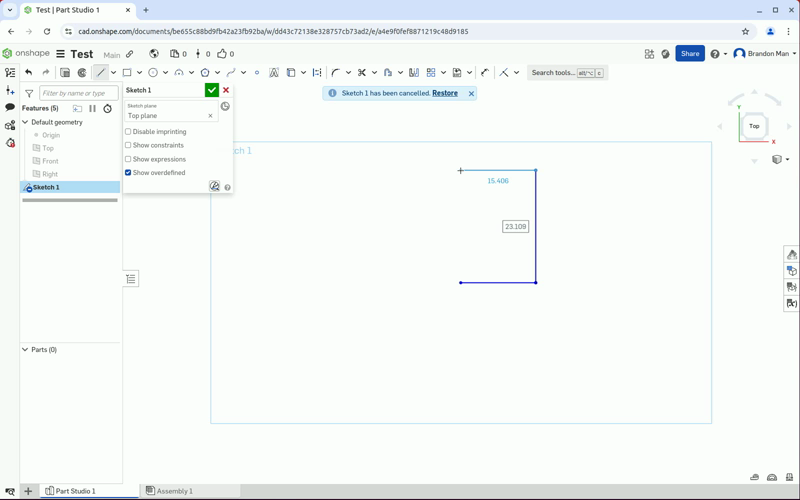
key_up(shift)
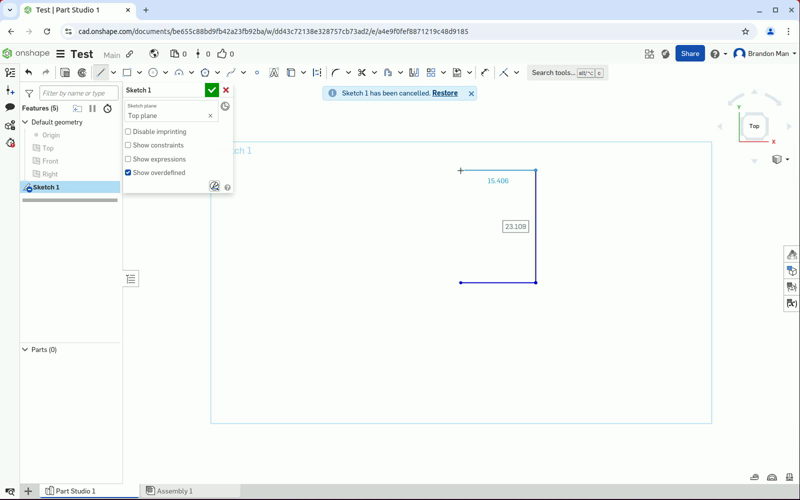
key_down(shift)
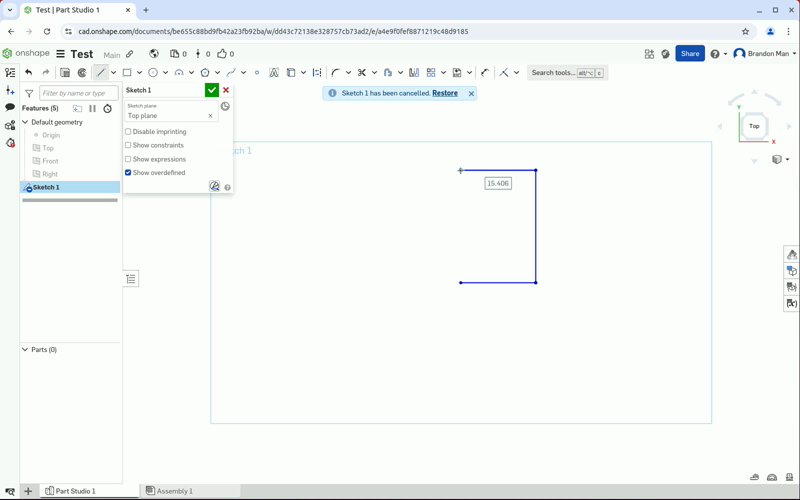
mouse_move(460, 282)
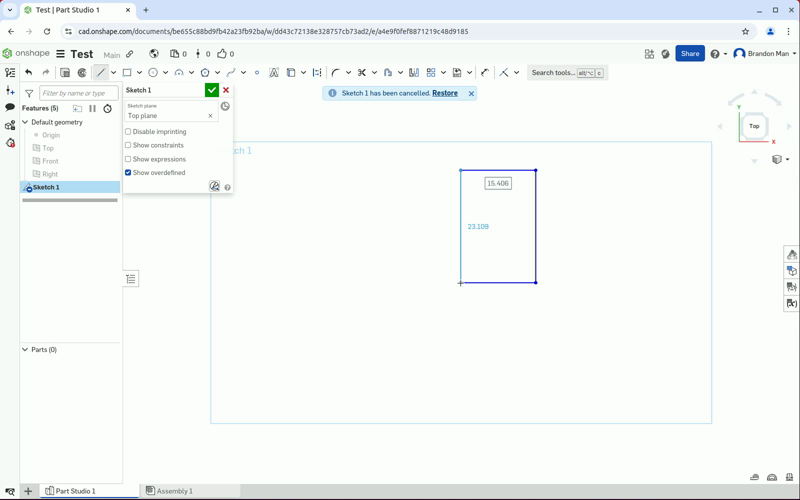
key_up(shift)
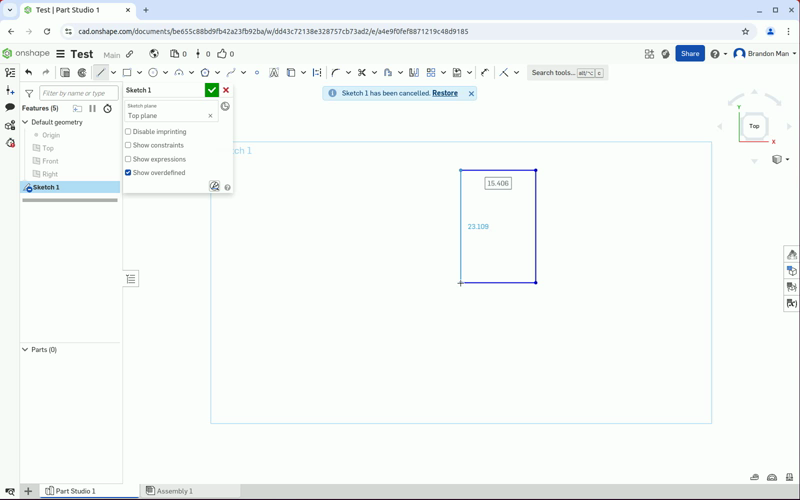
click(460, 282)
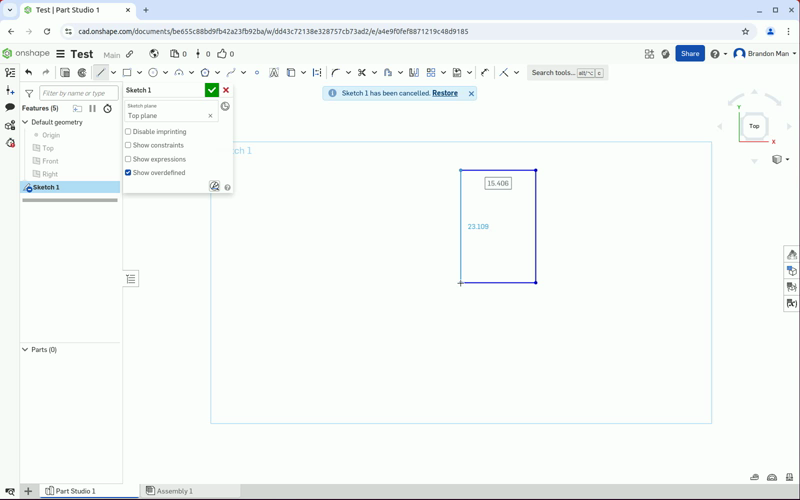
key(esc)
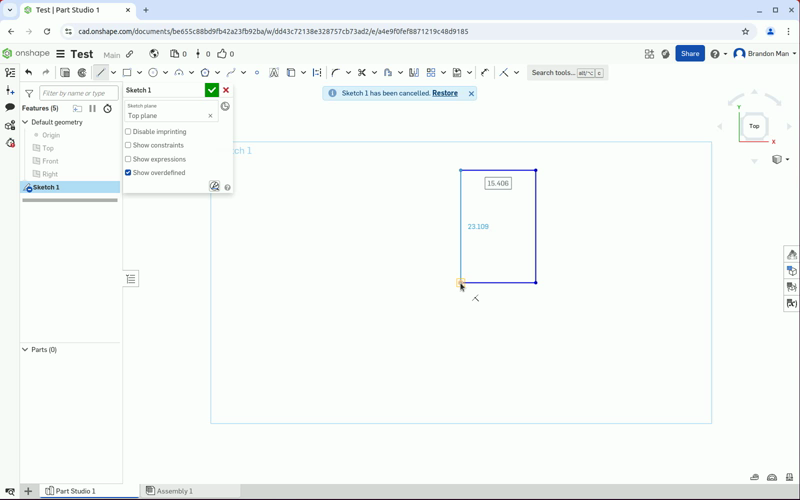
mouse_move(510, 221)
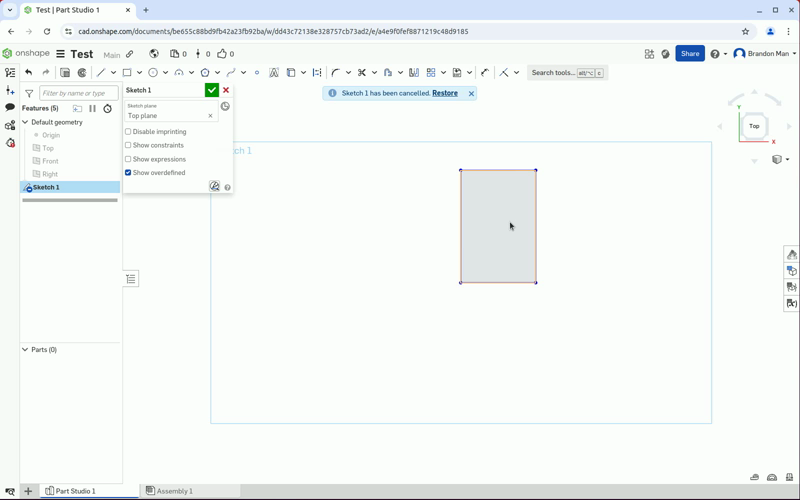
click(510, 221)
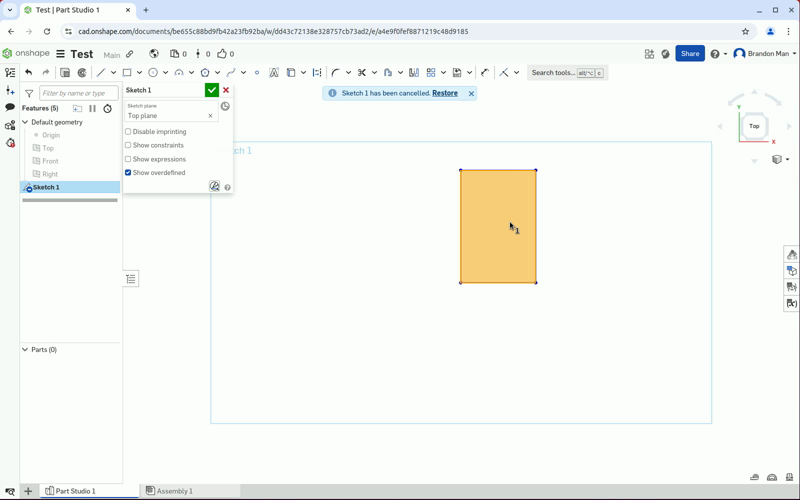
mouse_move(73, 352)
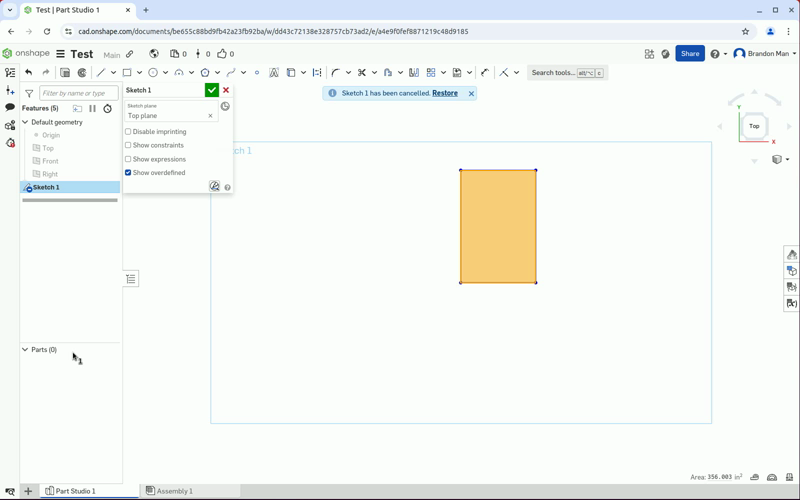
key(shift+y)
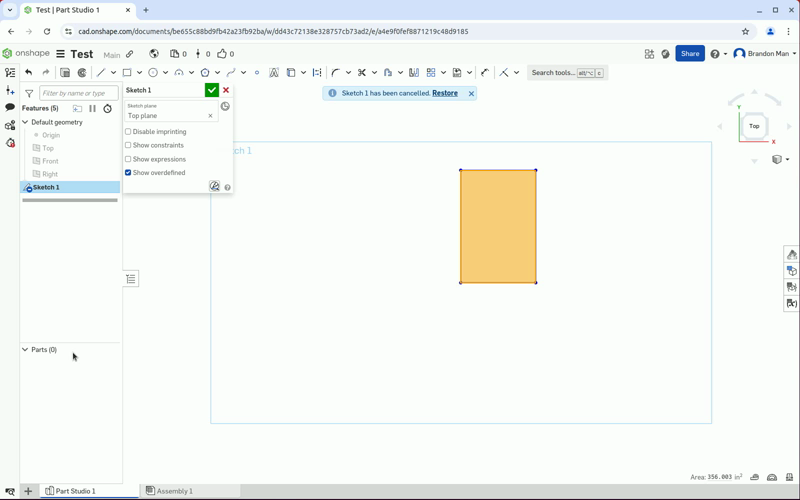
key(shift+e)
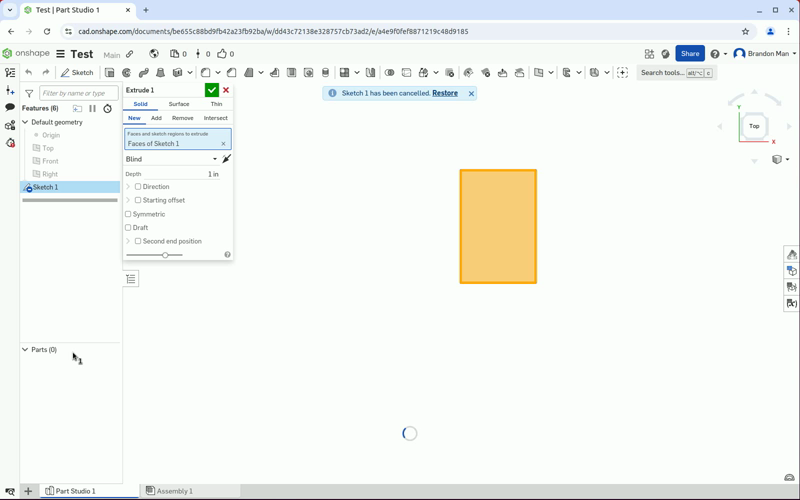
mouse_move(143, 106)
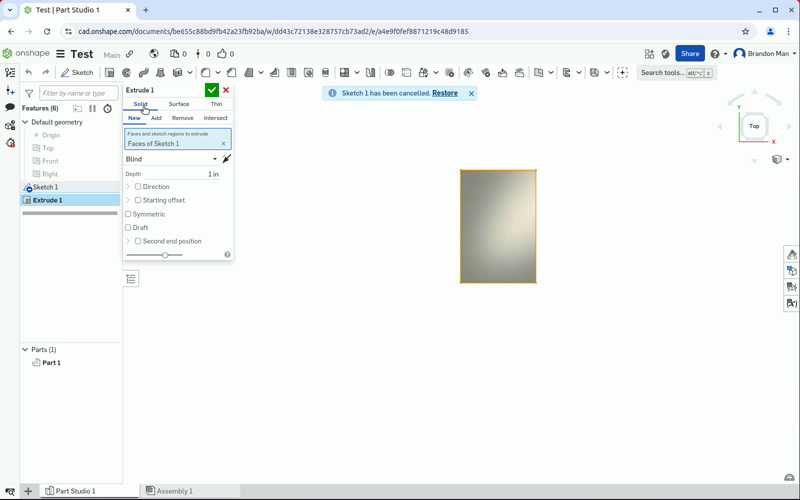
click(143, 106)
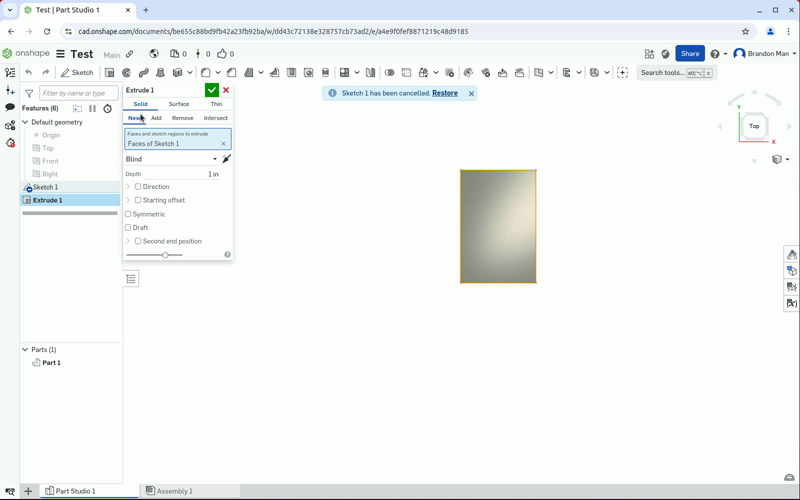
mouse_move(137, 120)
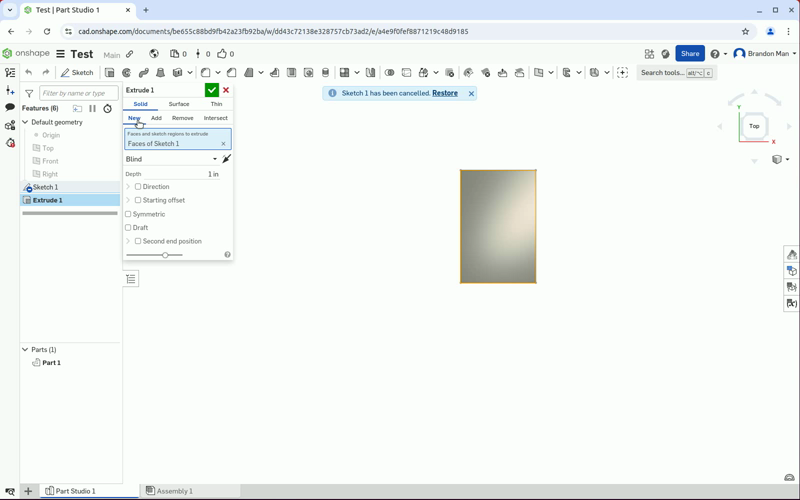
click(137, 120)
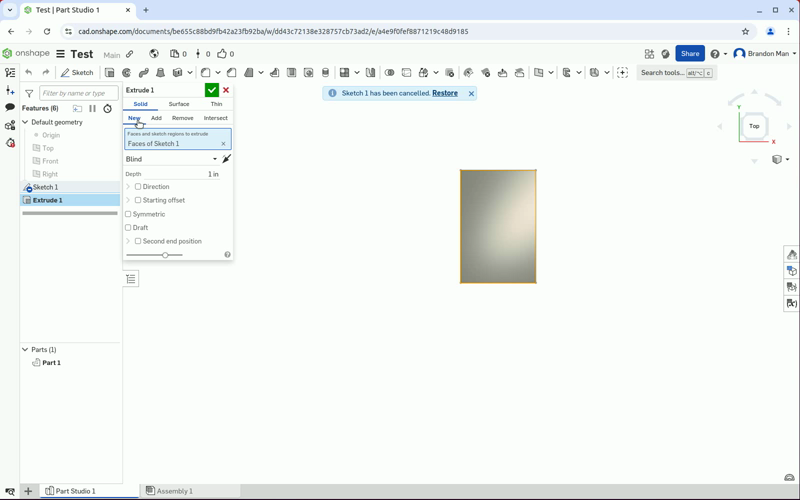
key(tab, 4)
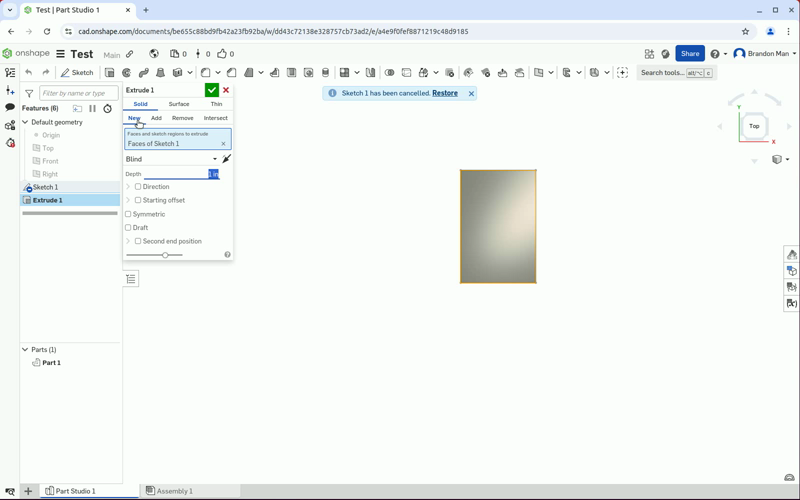
text(9.147)
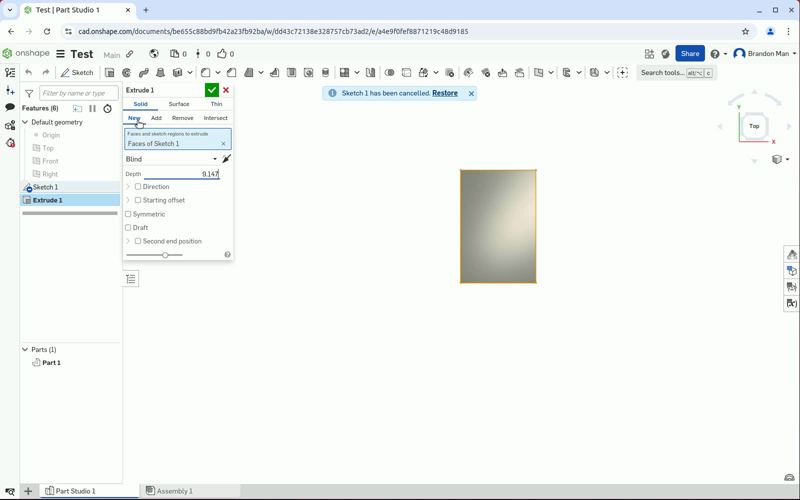
key(enter)
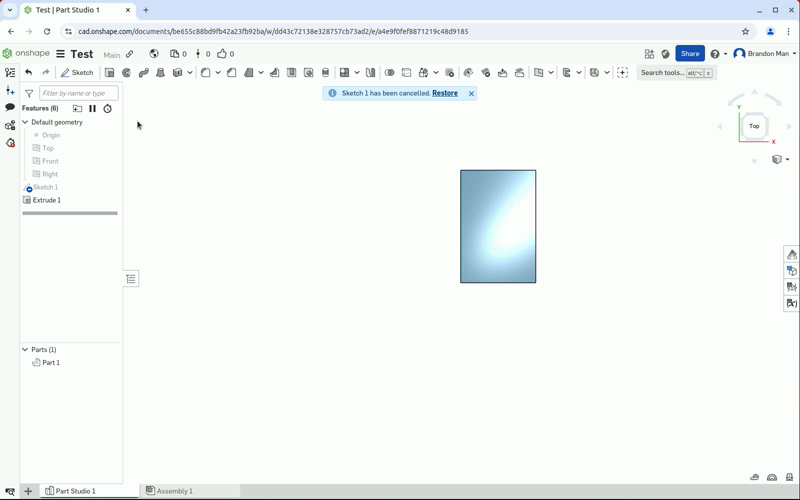
key(shift+h)
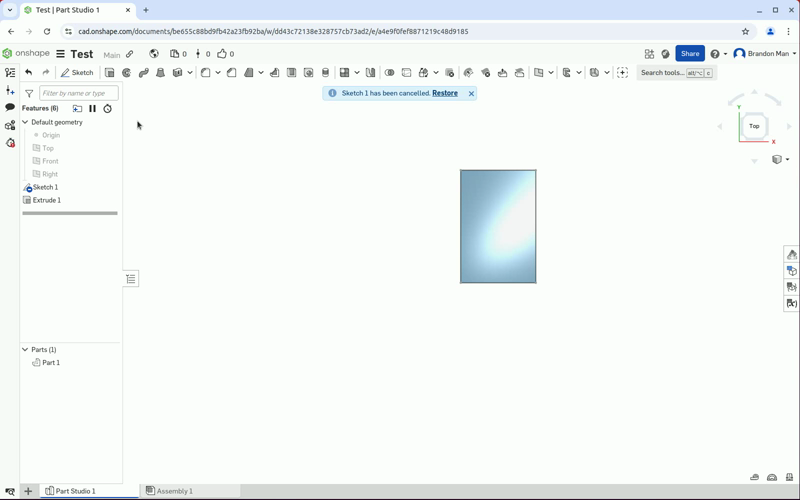
key(shift+h)
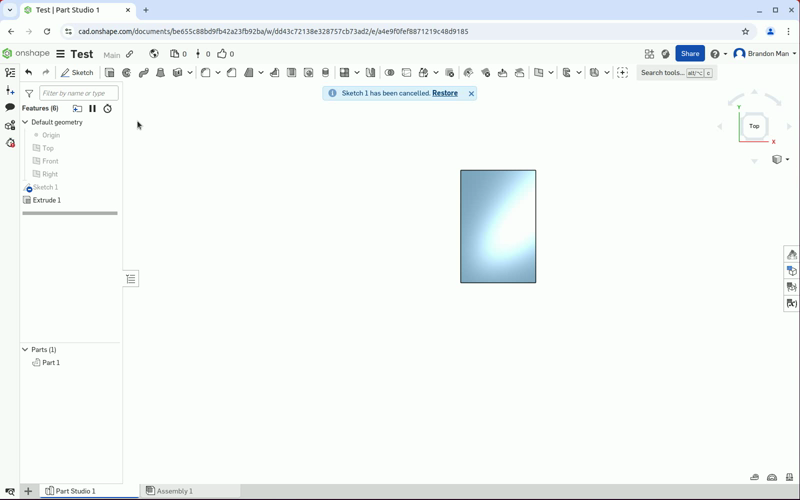
mouse_move(73, 189)
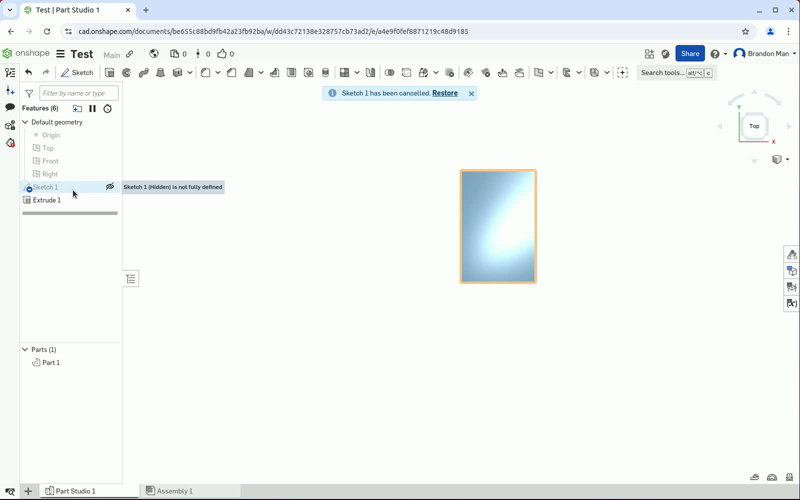
click(73, 189)
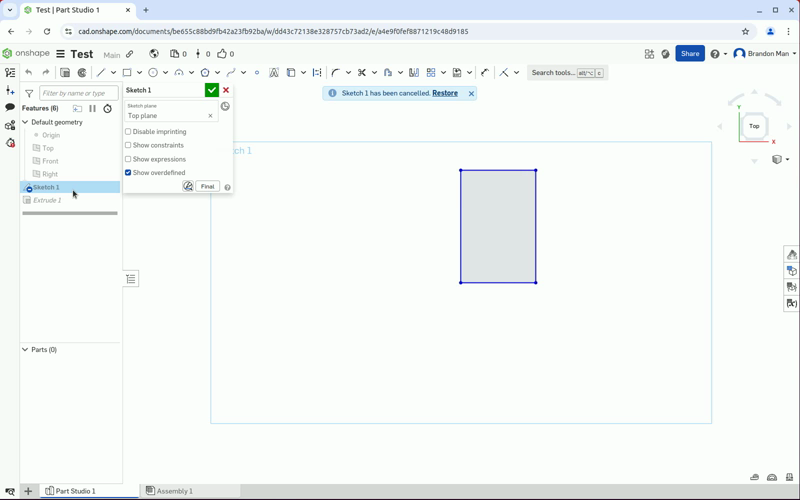
mouse_move(229, 92)
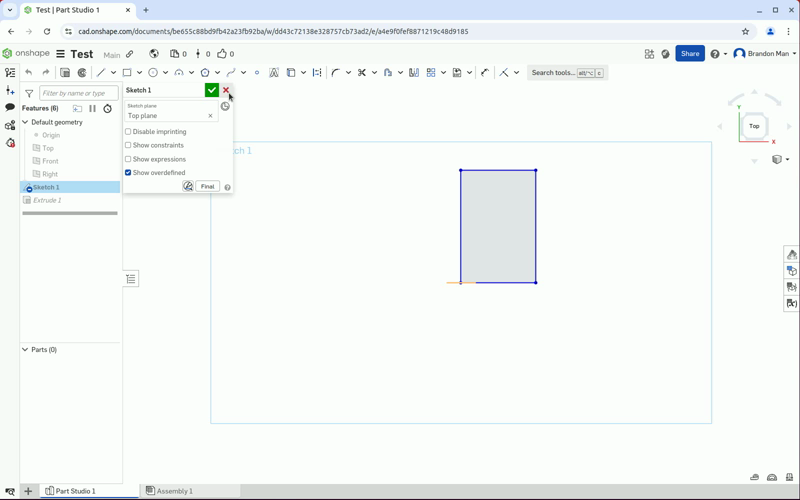
click(229, 92)
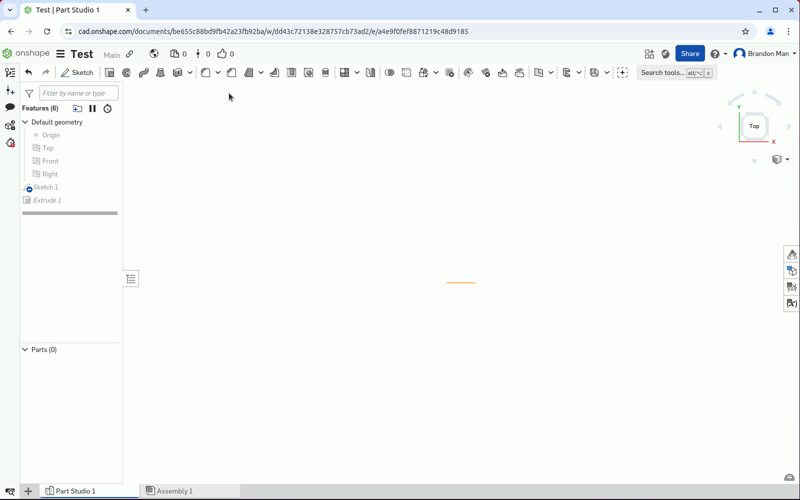
mouse_move(541, 75)
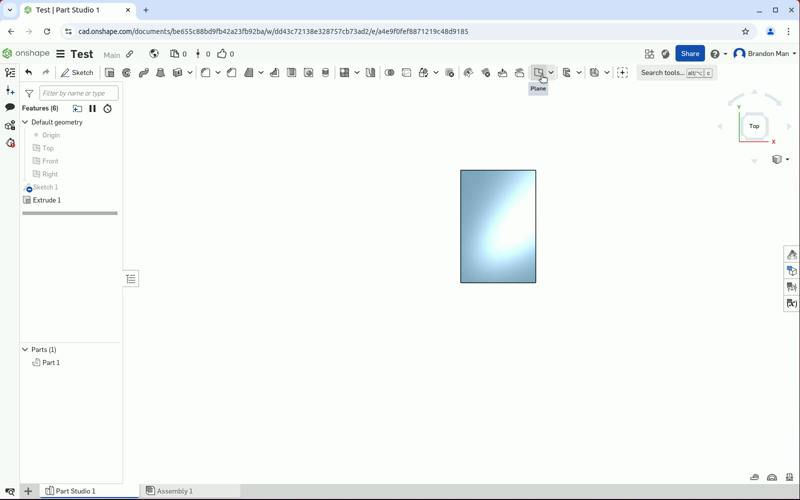
click(541, 75)
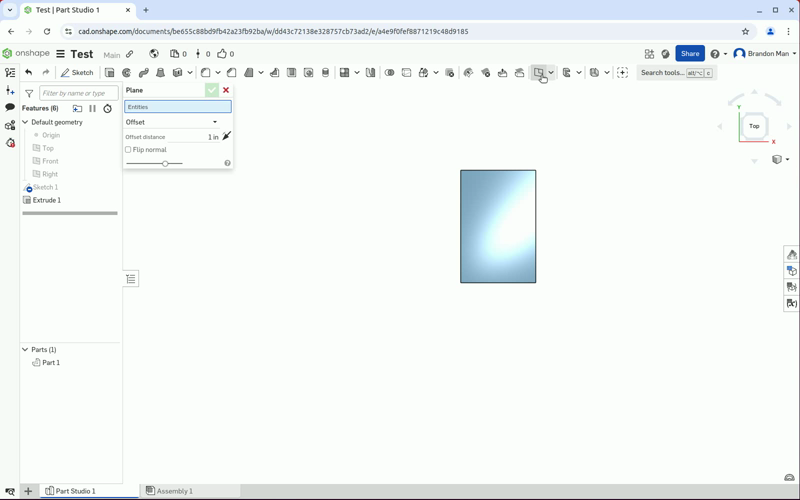
mouse_move(73, 150)
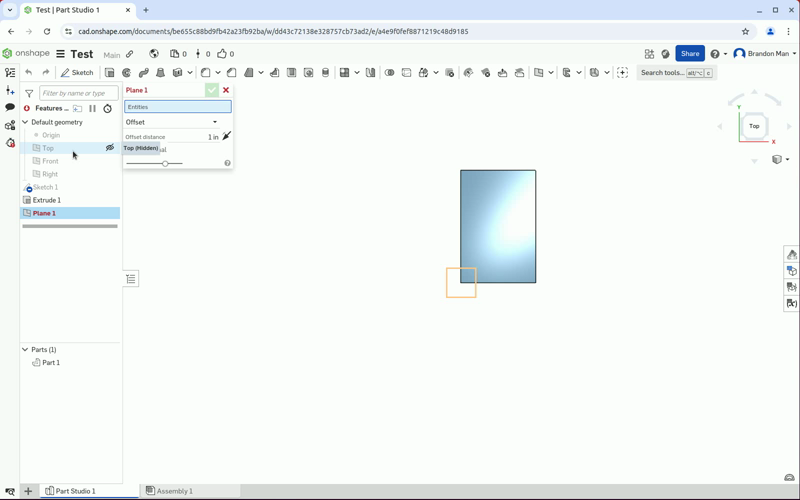
click(73, 150)
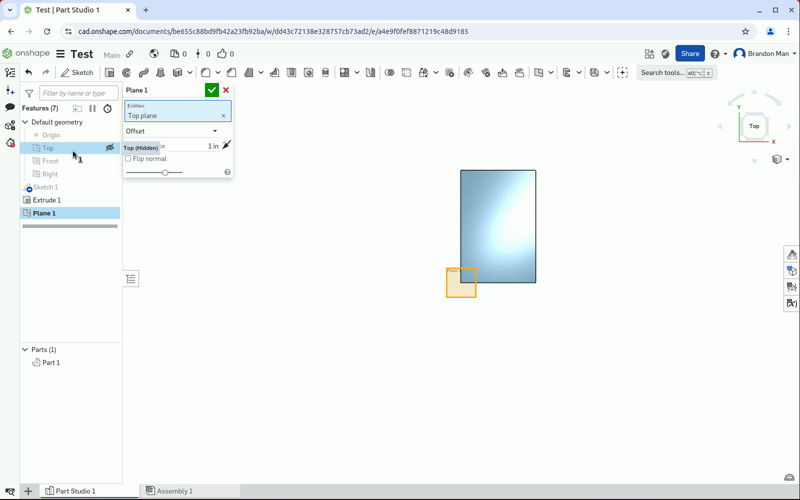
key(tab, 2)
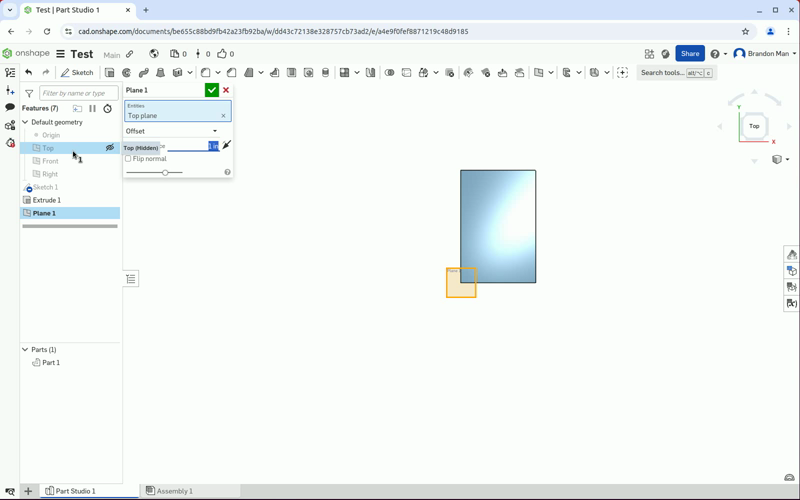
text(9.151)
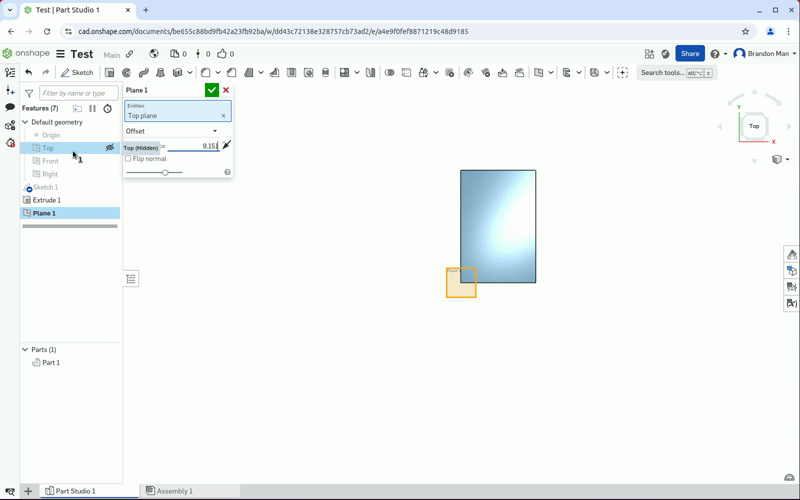
key(enter, 2)
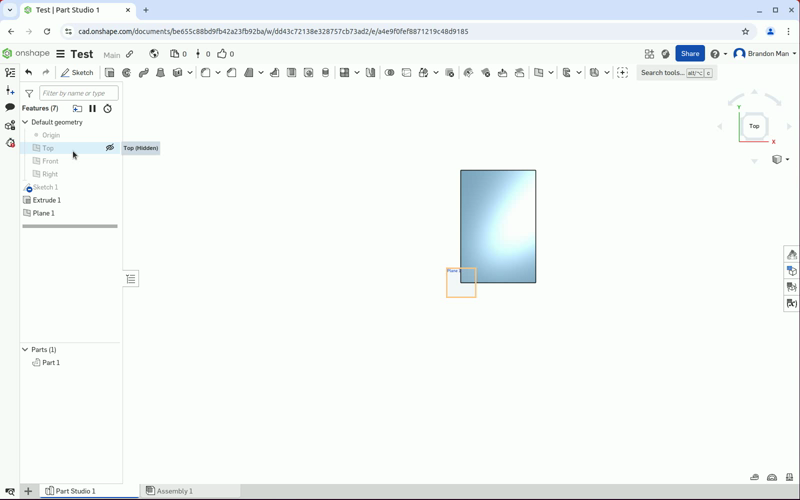
key(shift+s)
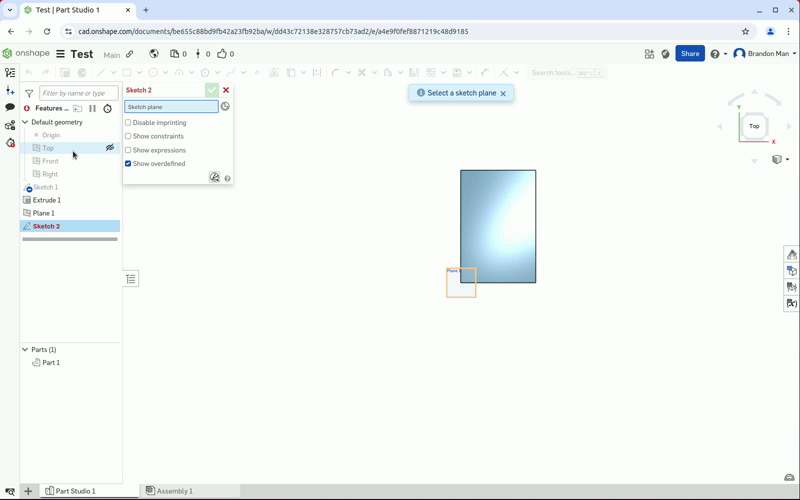
mouse_move(73, 215)
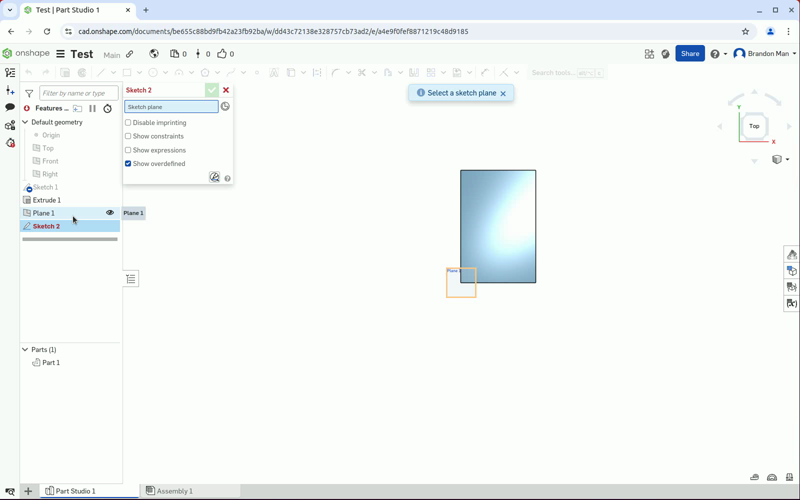
click(73, 215)
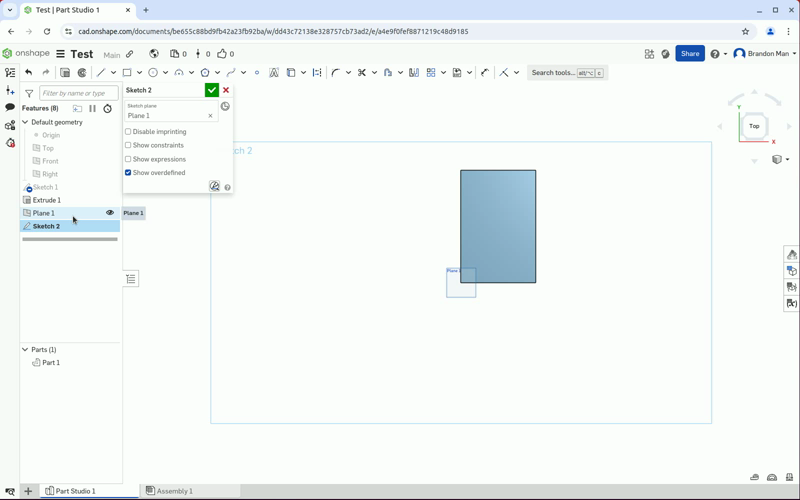
mouse_move(73, 352)
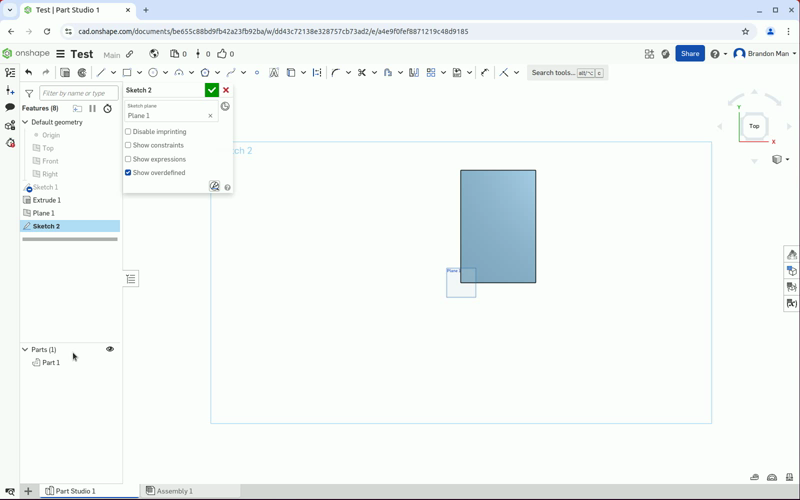
key(y)
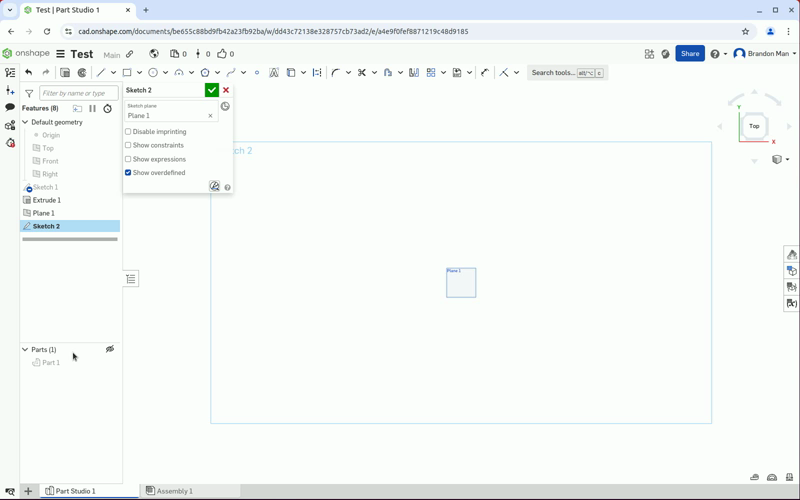
key(l)
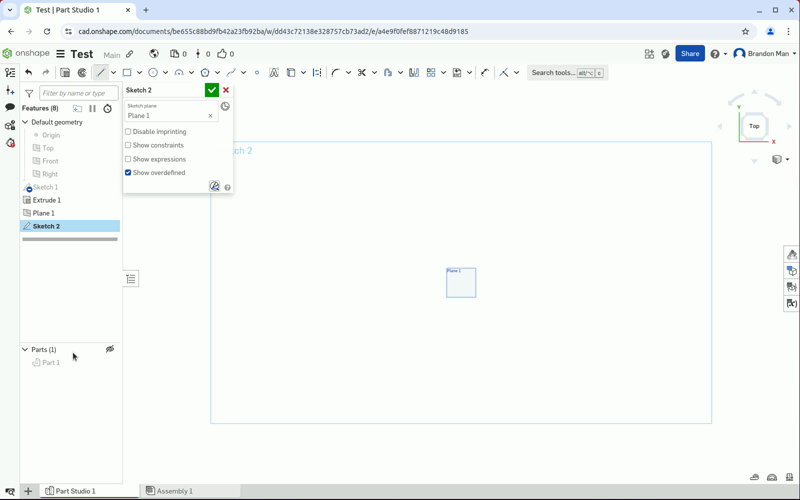
key_down(shift)
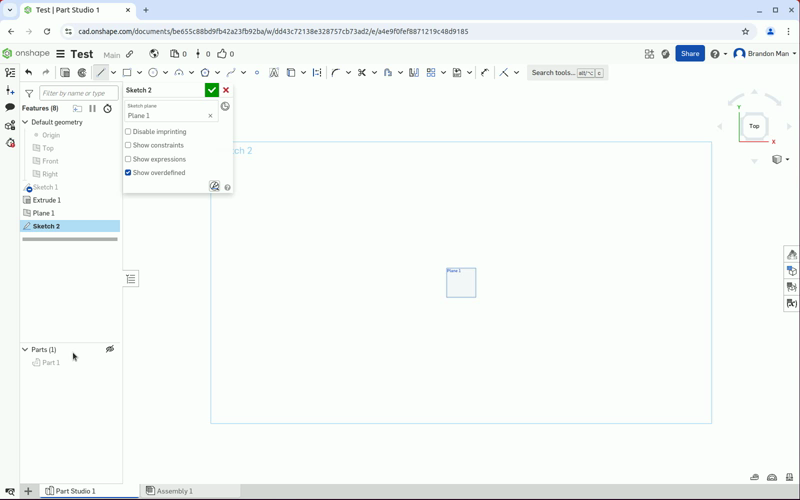
mouse_move(460, 282)
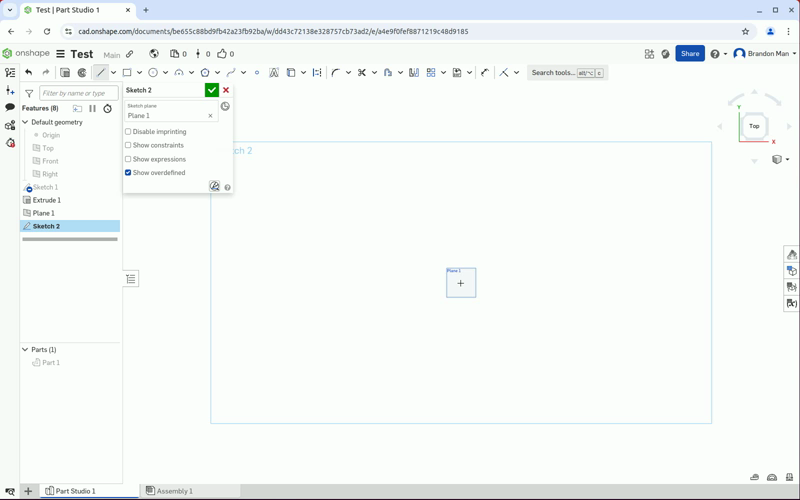
click(460, 282)
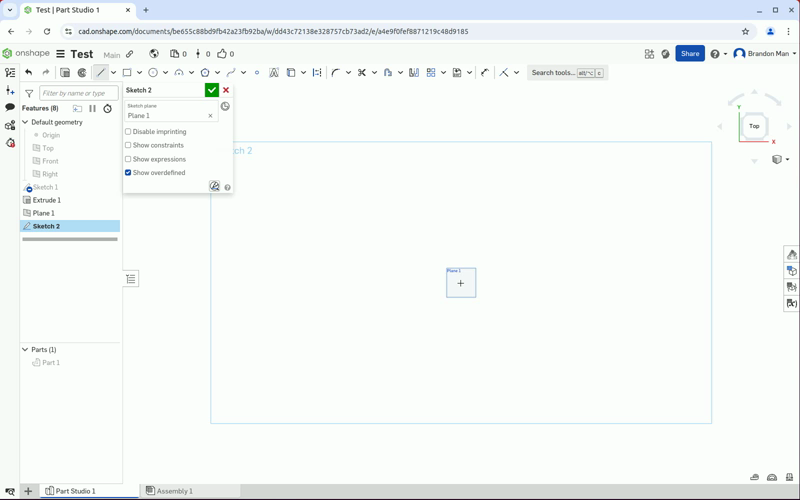
key_up(shift)
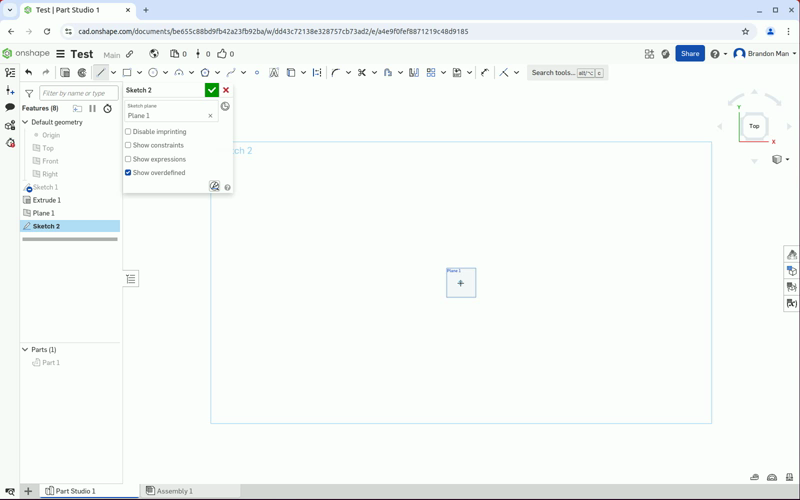
key_down(shift)
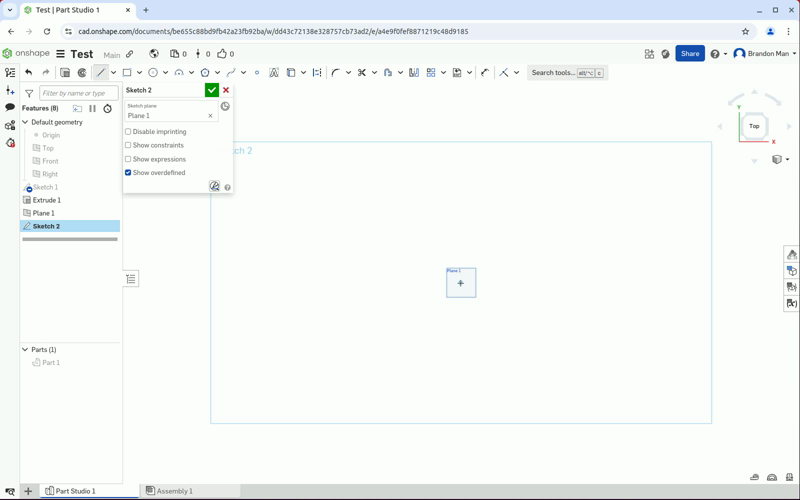
mouse_move(490, 282)
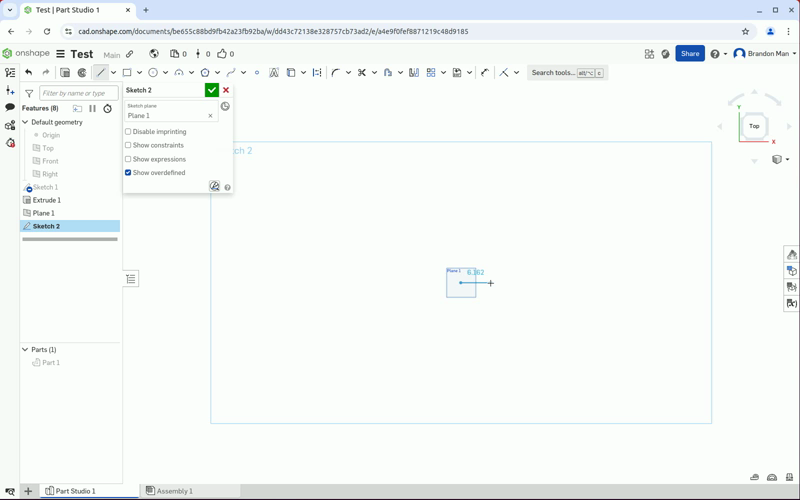
mouse_move(483, 282)
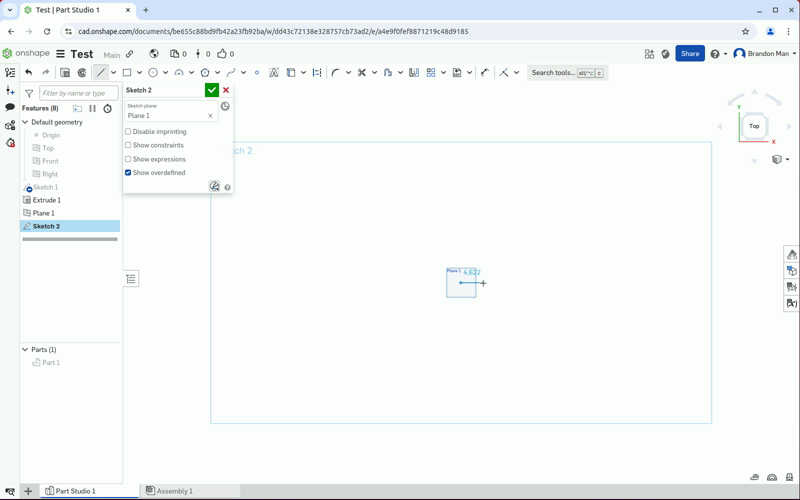
click(483, 282)
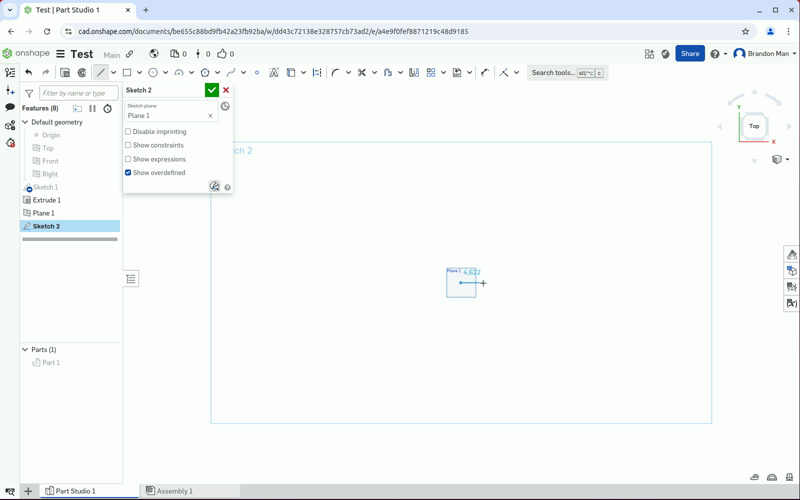
key_up(shift)
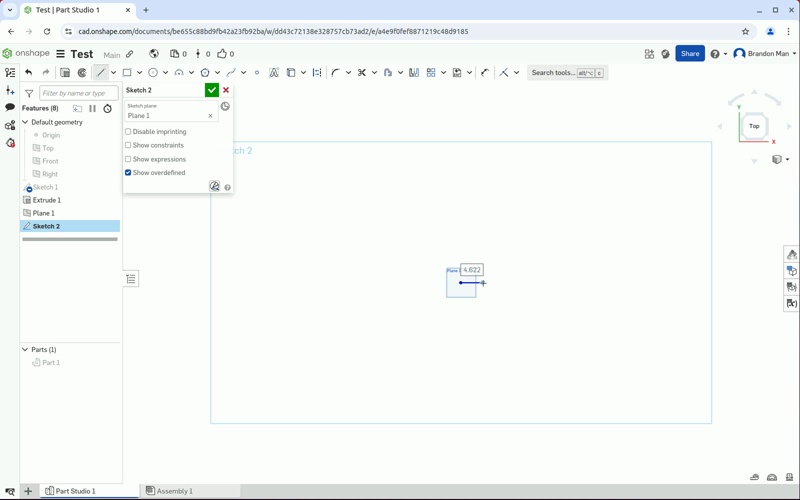
key_down(shift)
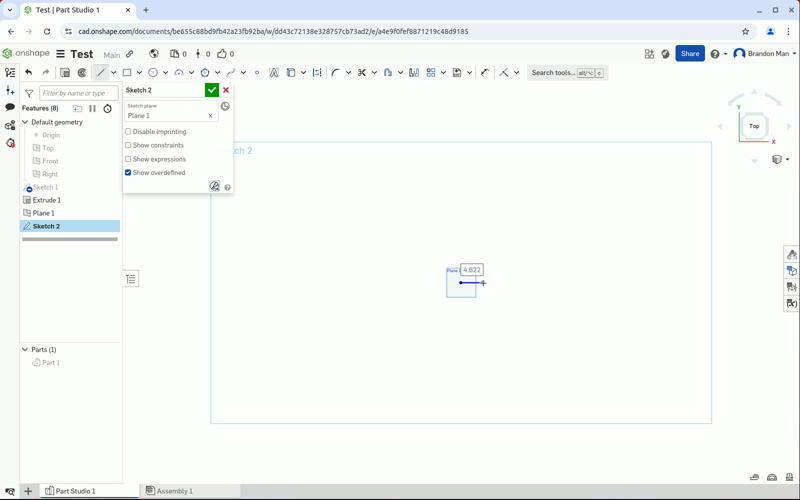
mouse_move(483, 170)
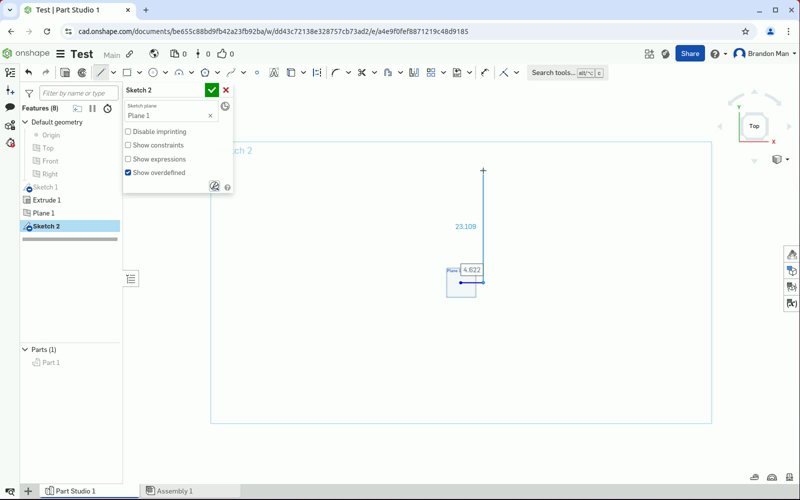
click(483, 170)
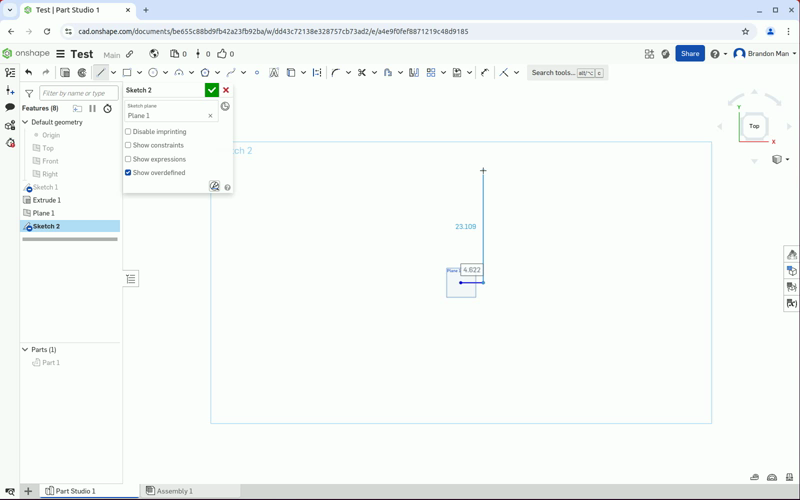
key_up(shift)
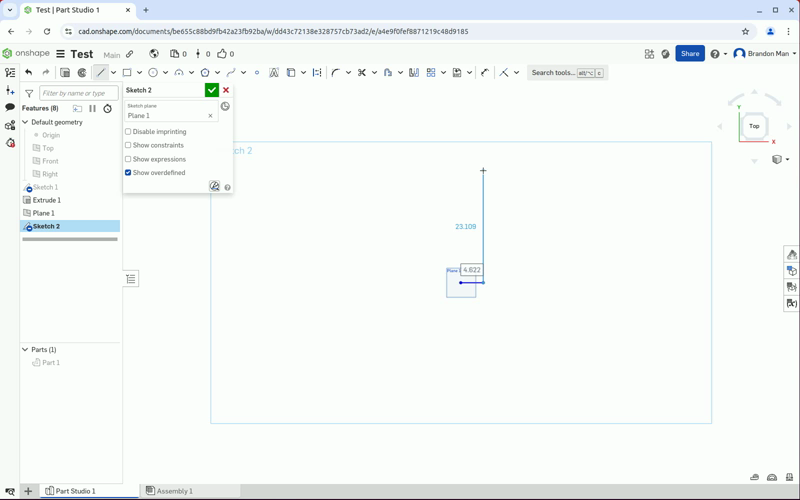
key_down(shift)
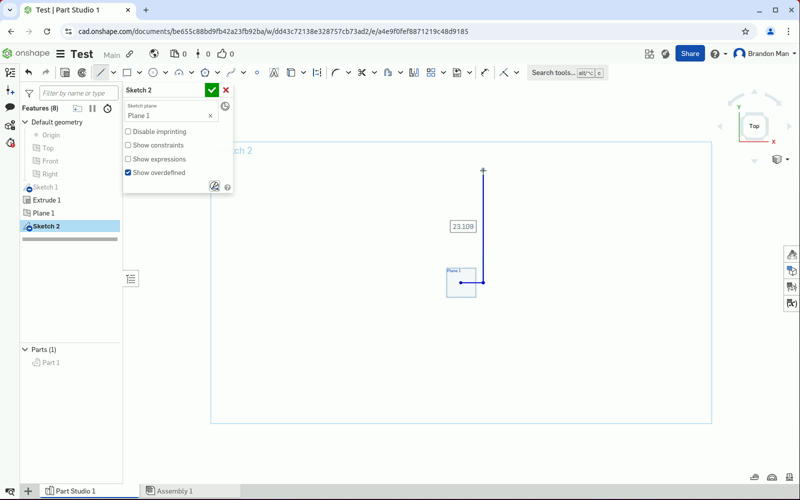
mouse_move(513, 170)
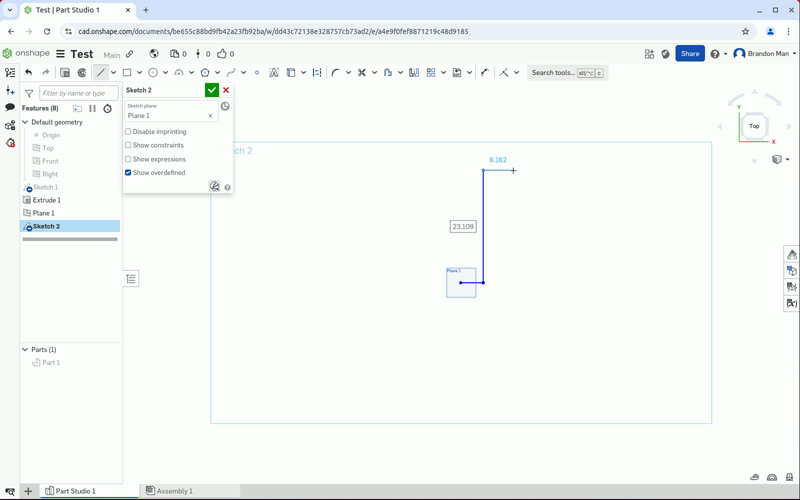
mouse_move(460, 170)
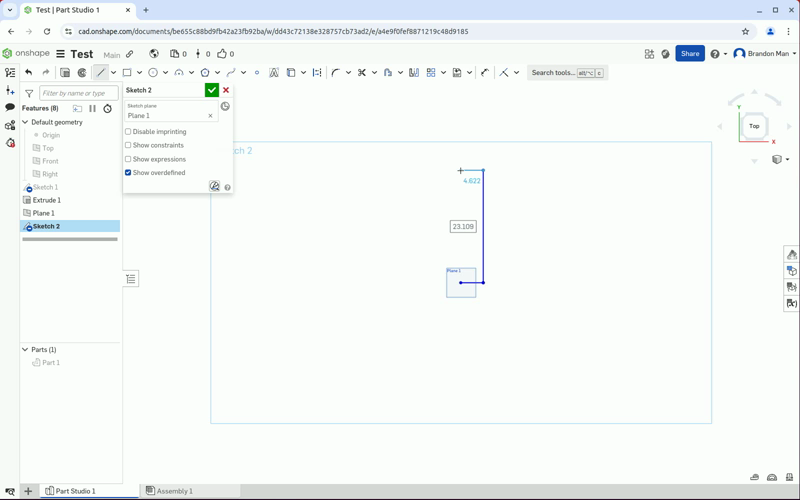
click(460, 170)
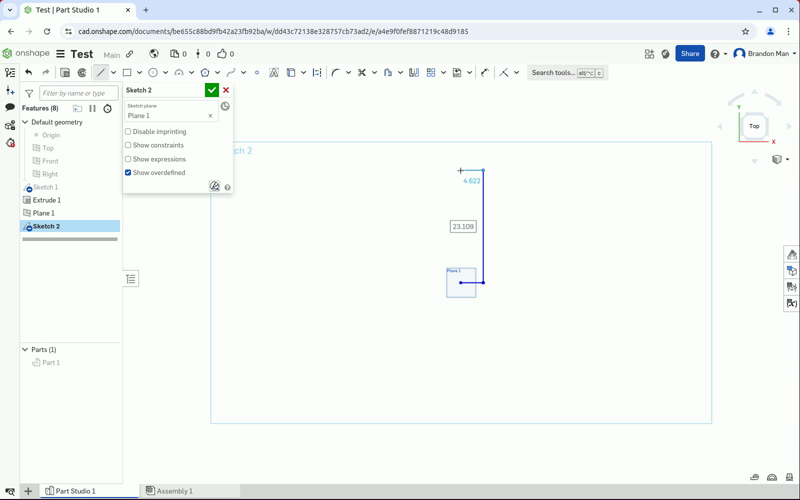
key_up(shift)
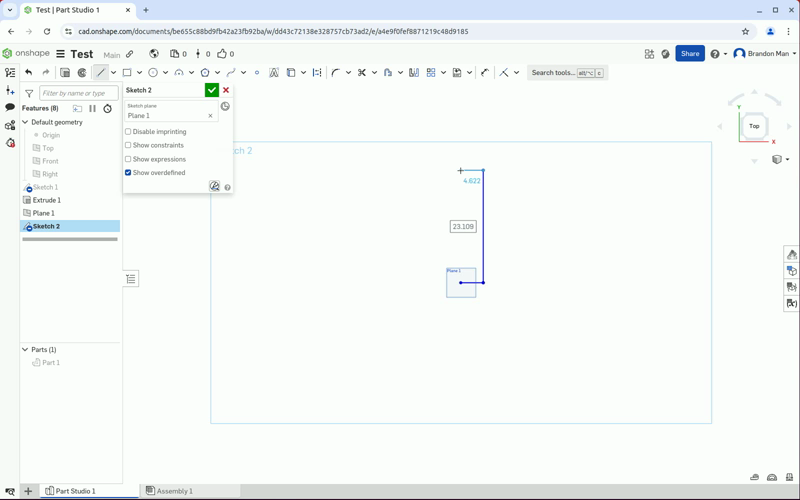
key_down(shift)
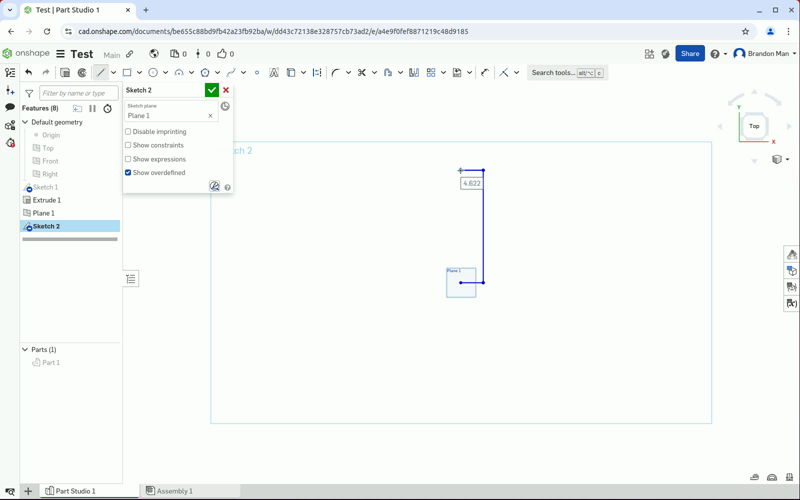
mouse_move(460, 282)
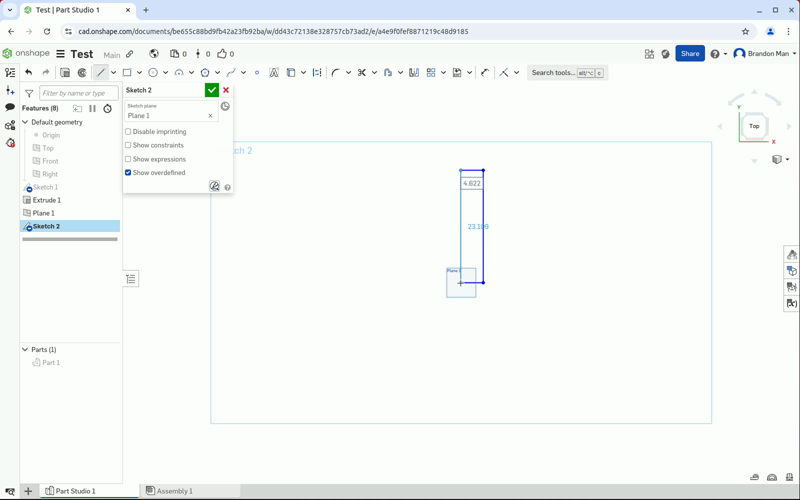
key_up(shift)
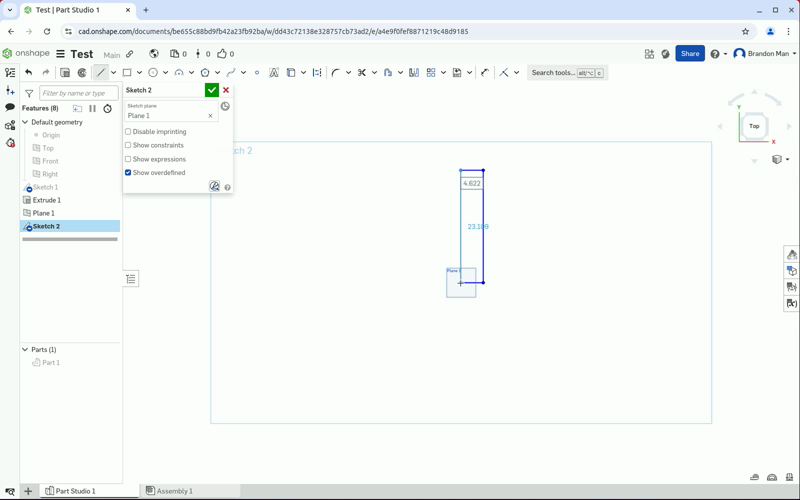
click(460, 282)
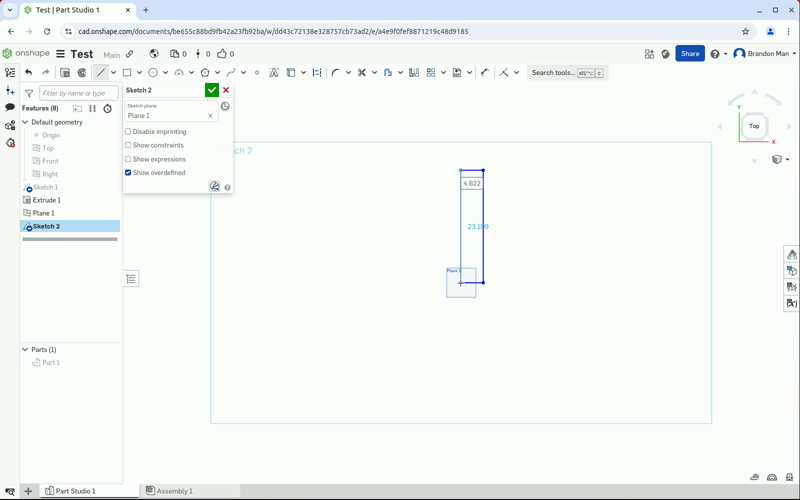
key(esc)
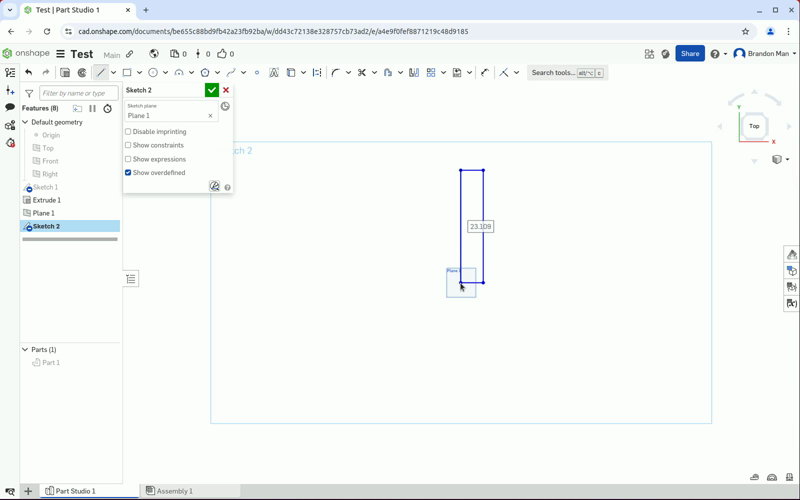
mouse_move(480, 203)
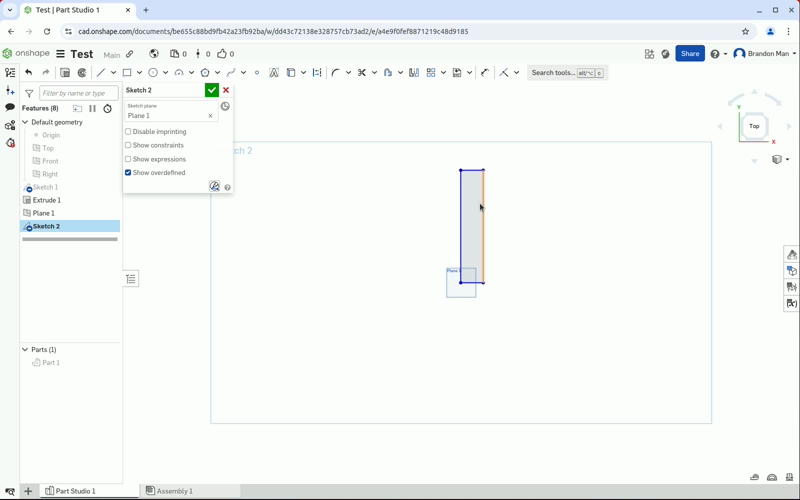
click(480, 203)
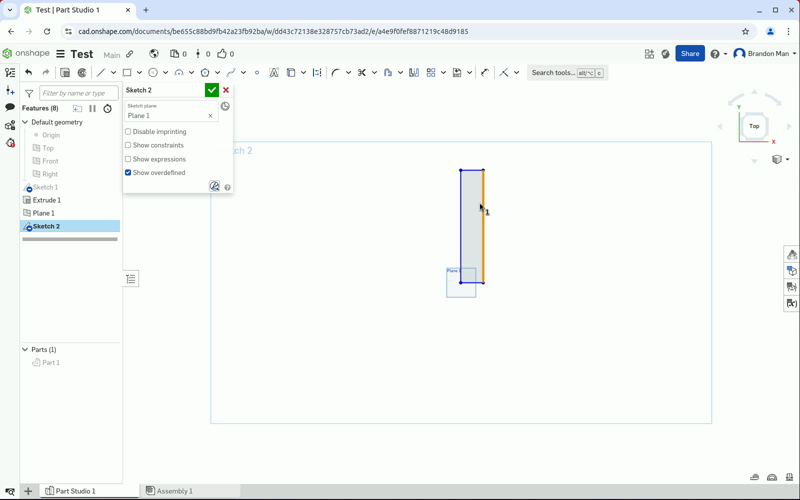
mouse_move(73, 352)
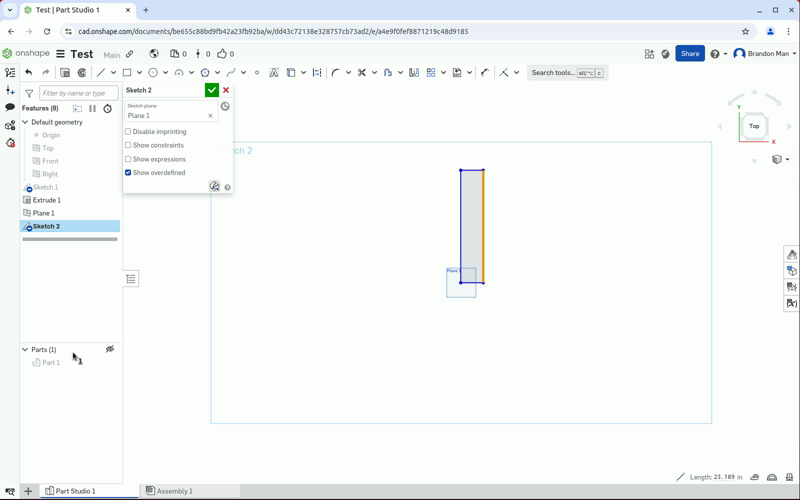
key(shift+y)
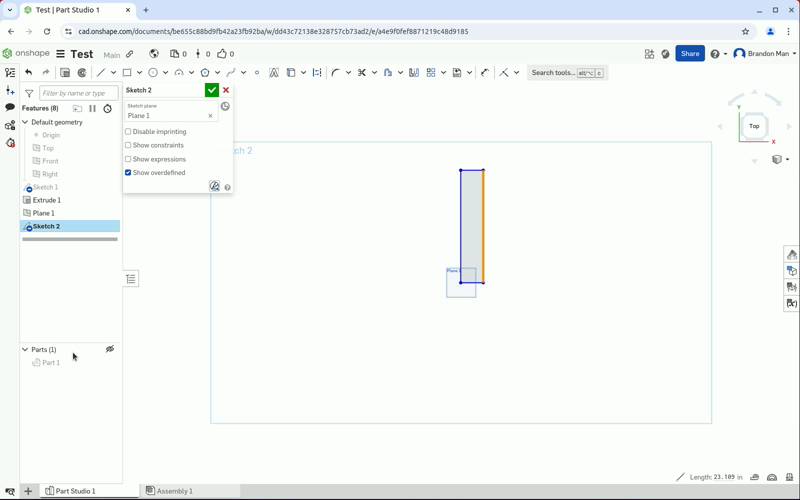
key(shift+e)
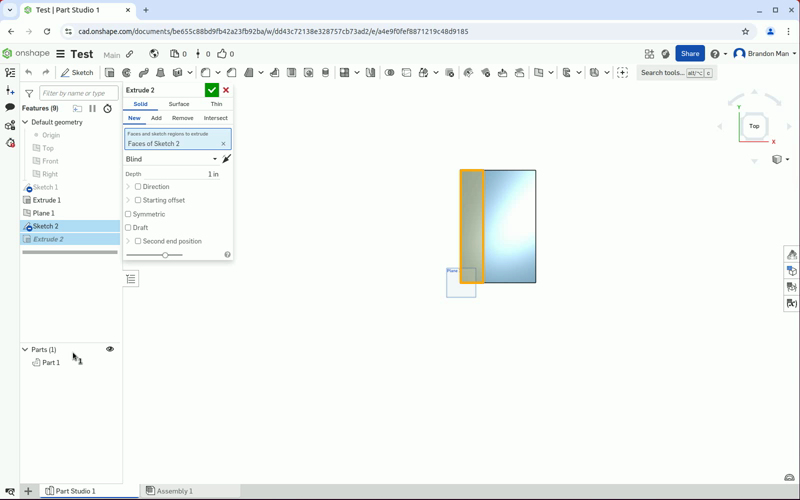
mouse_move(143, 106)
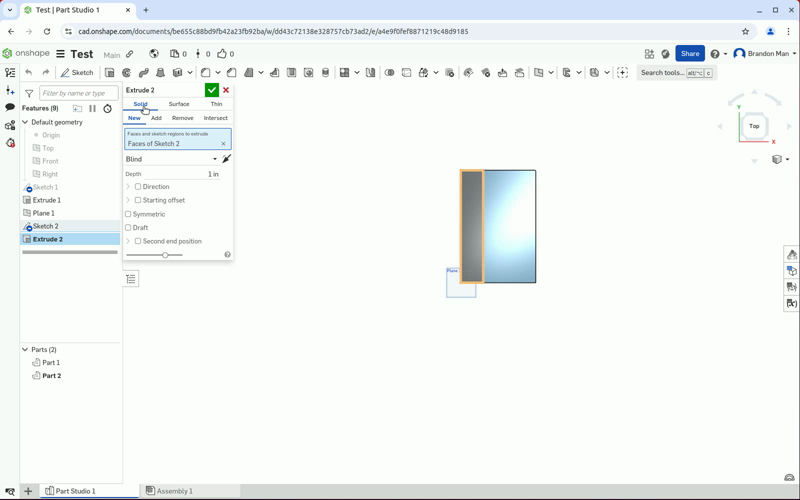
click(143, 106)
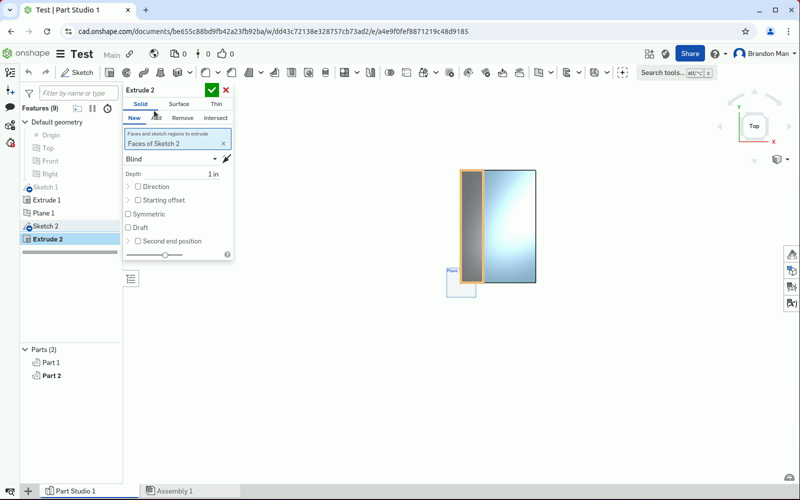
mouse_move(186, 120)
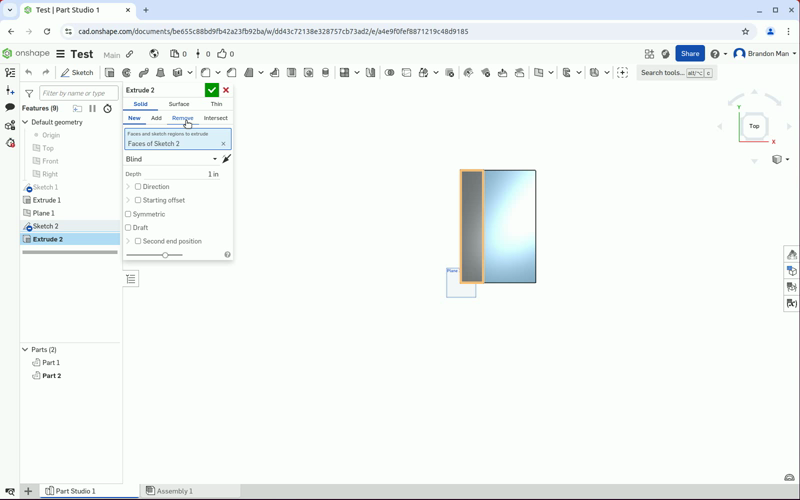
click(186, 120)
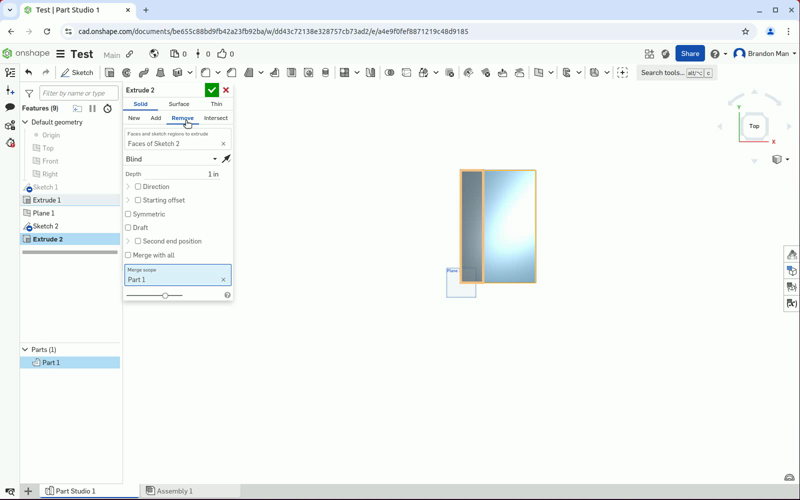
key(tab, 4)
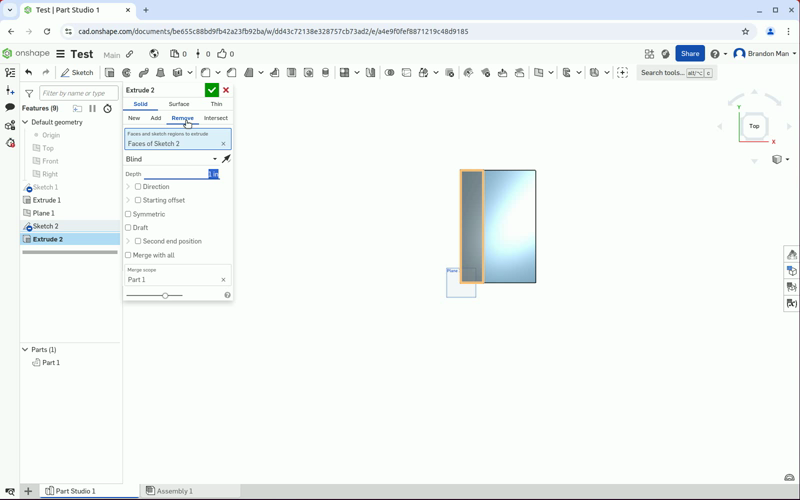
text(4.574)
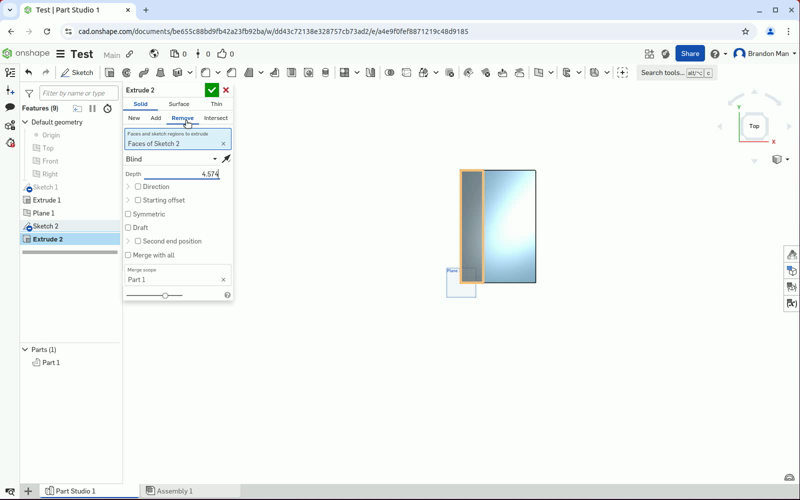
key(tab, 6)
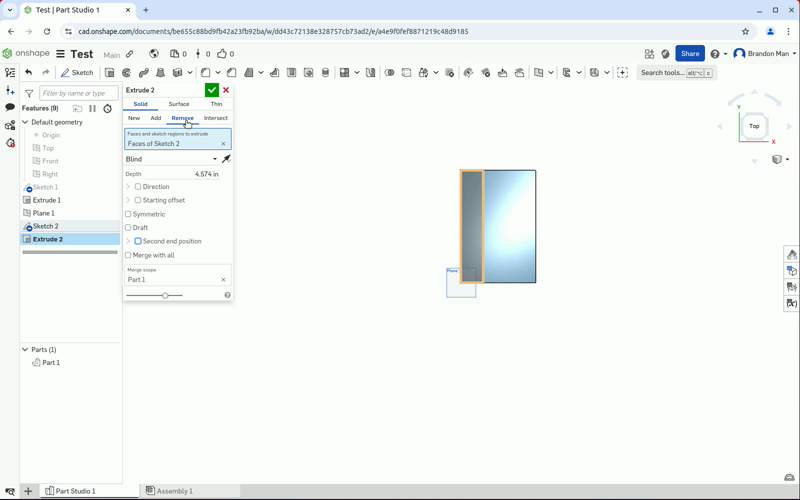
key(space)
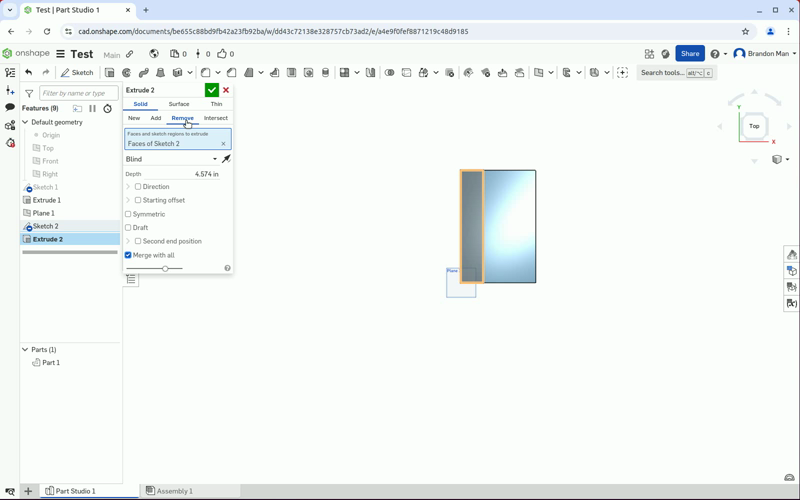
key(enter)
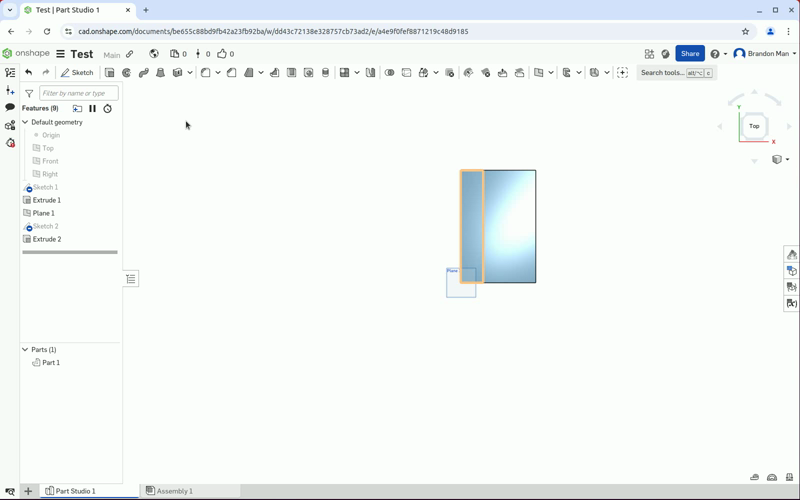
key(shift+h)
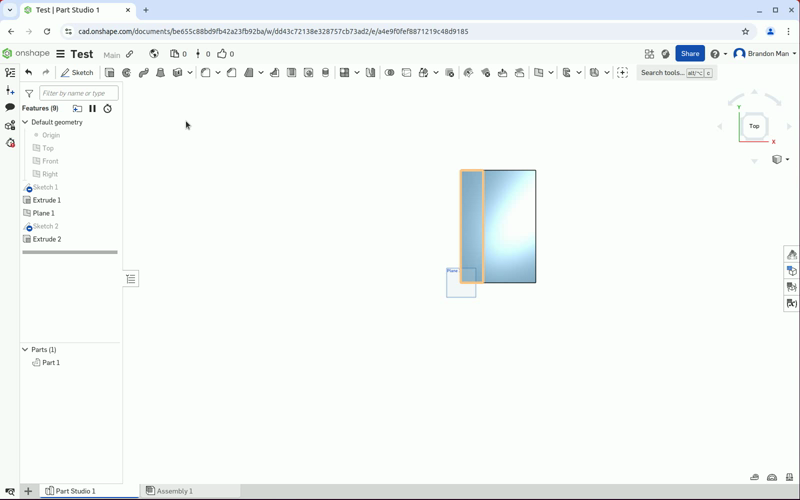
key(shift+h)
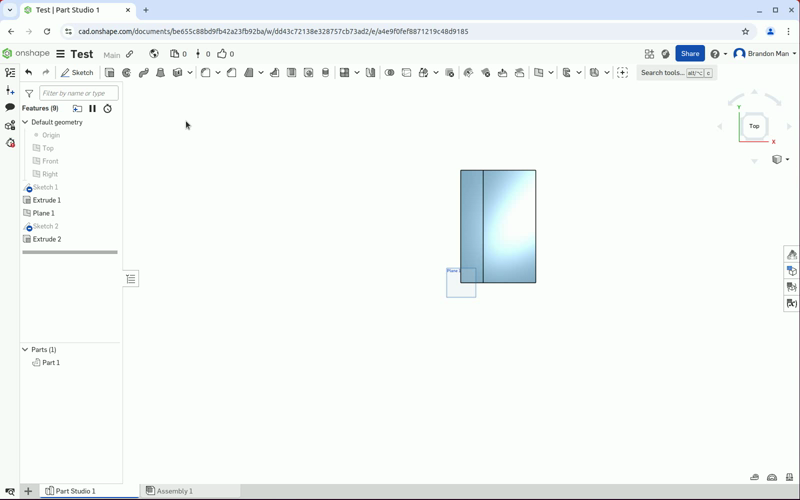
mouse_move(73, 189)
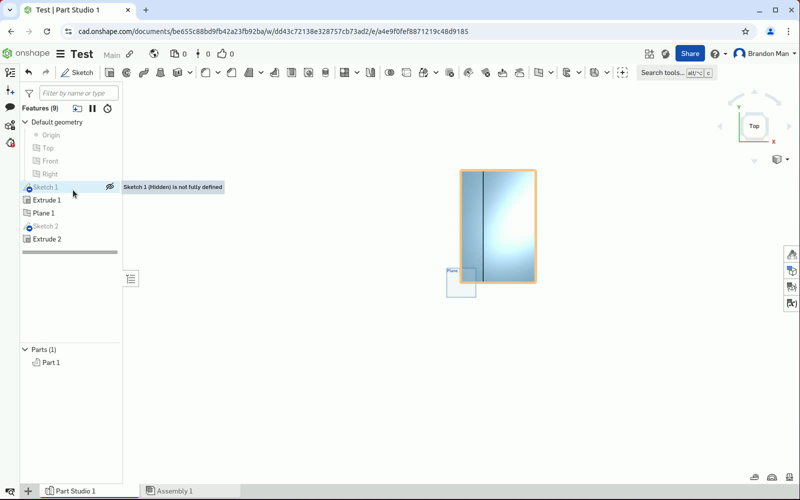
click(73, 189)
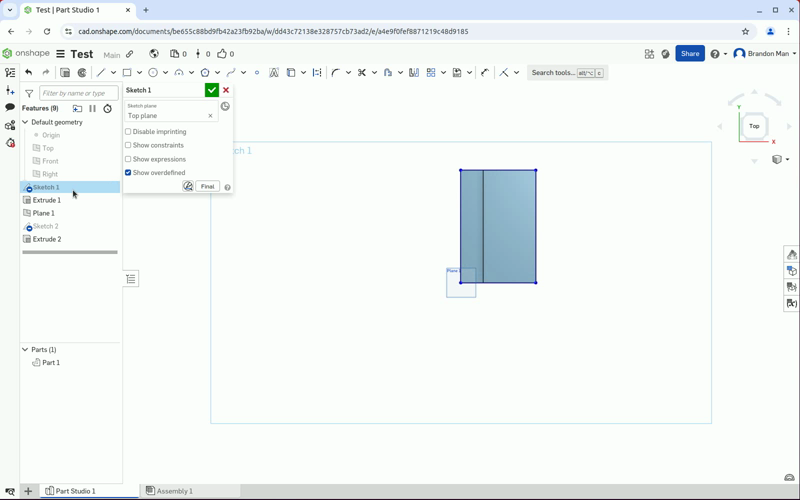
mouse_move(229, 92)
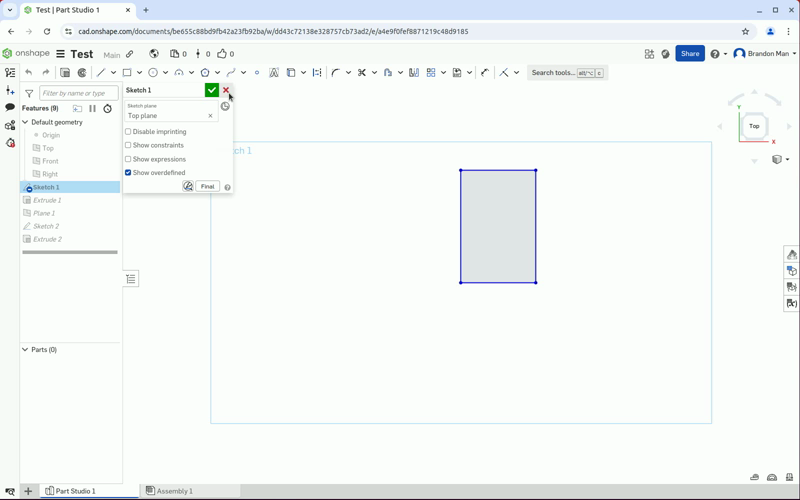
click(229, 92)
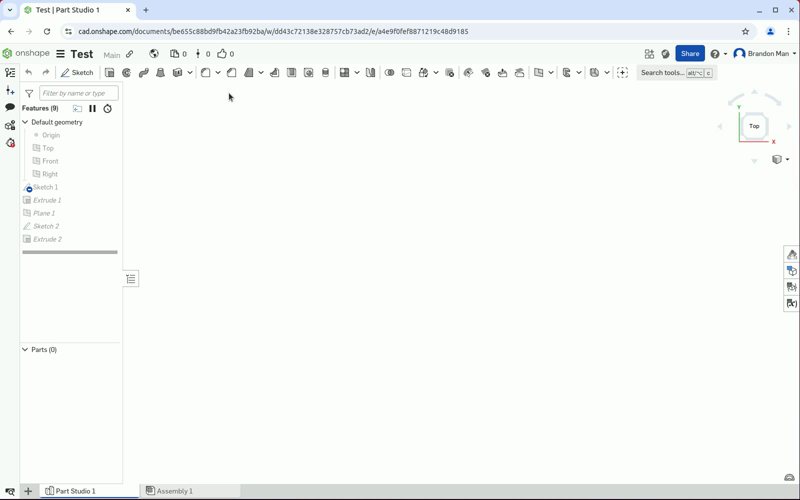
key(shift+s)
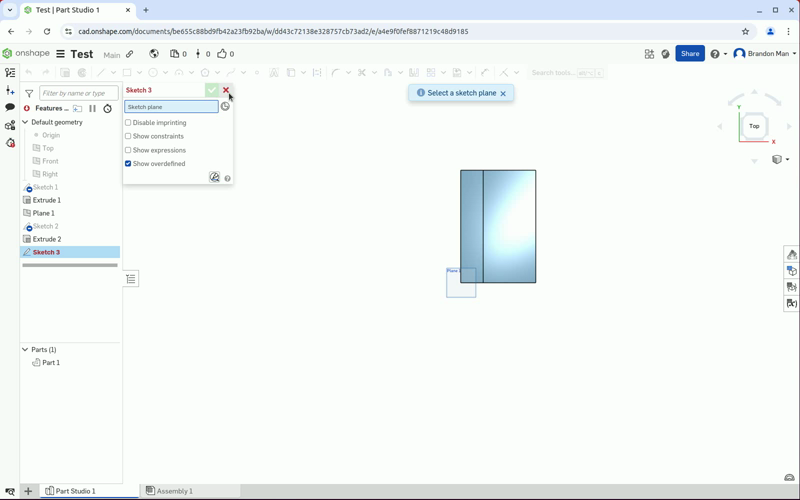
mouse_move(73, 215)
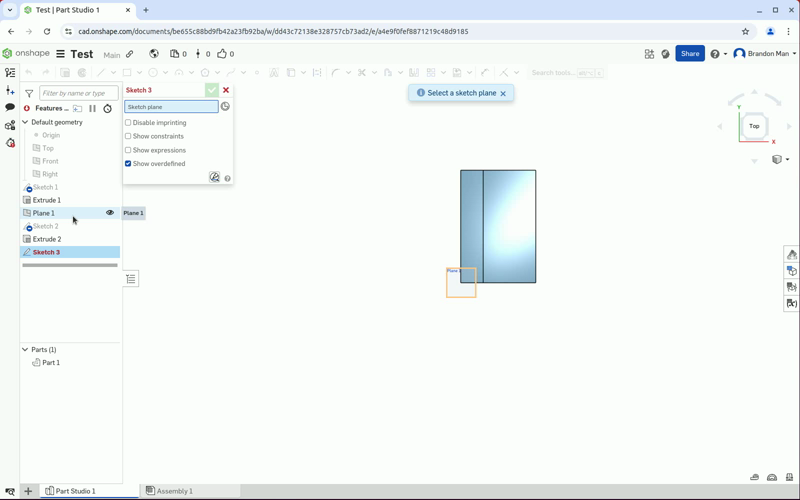
click(73, 215)
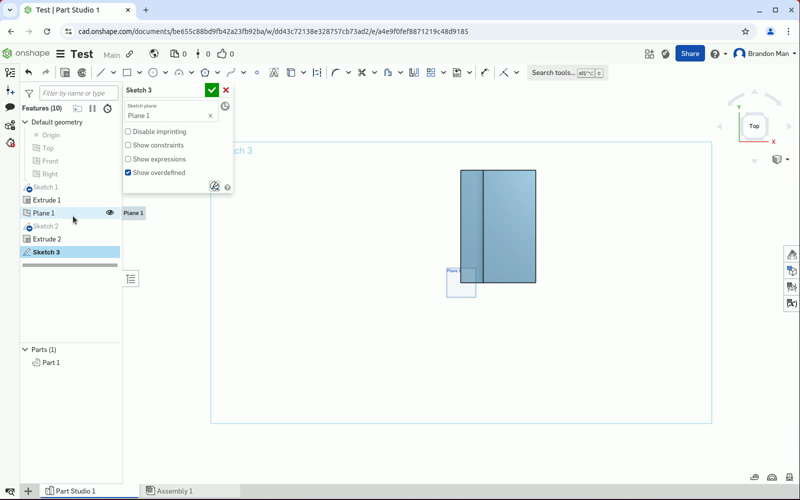
mouse_move(73, 352)
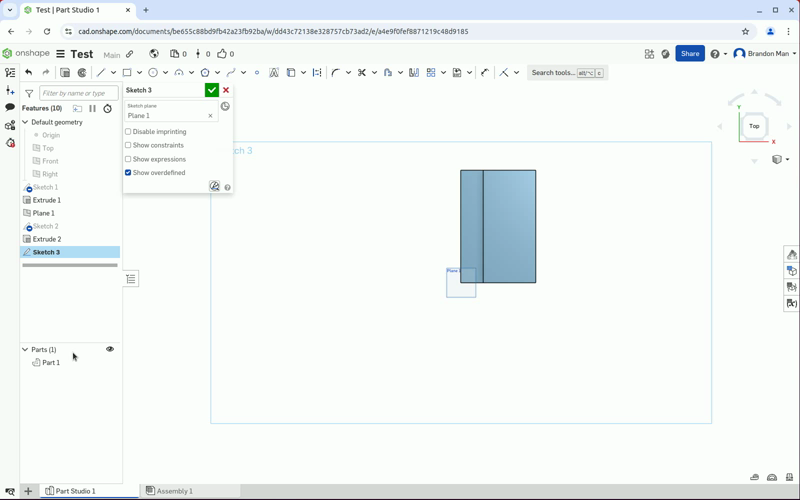
key(y)
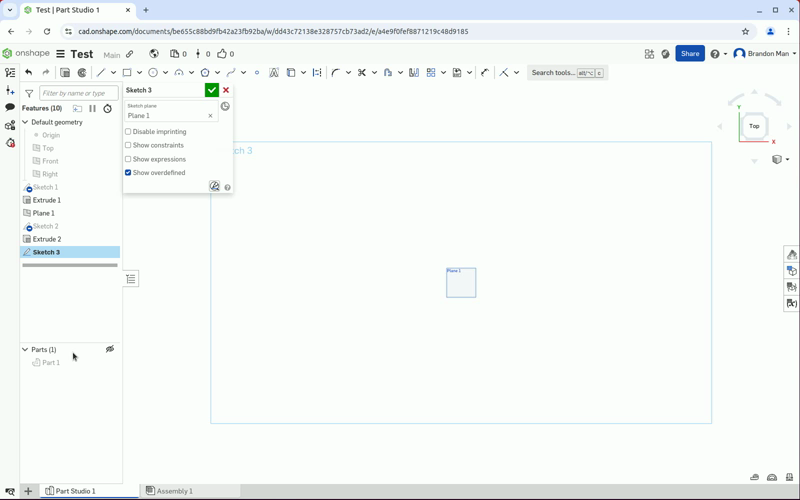
key(c)
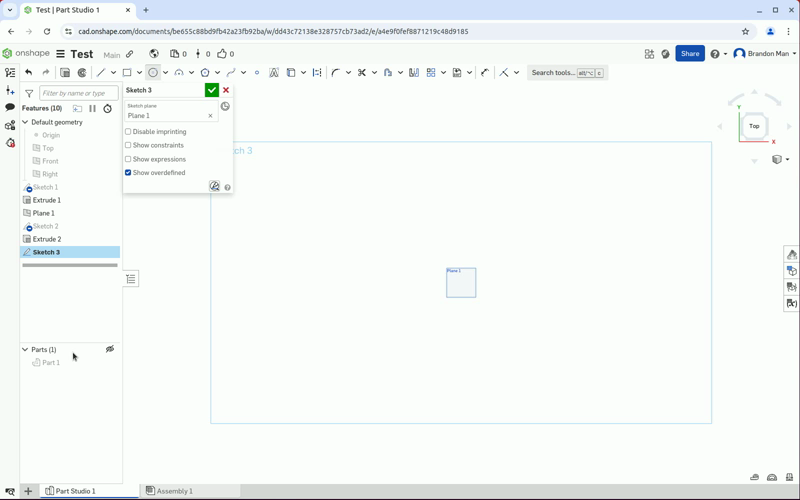
key_down(shift)
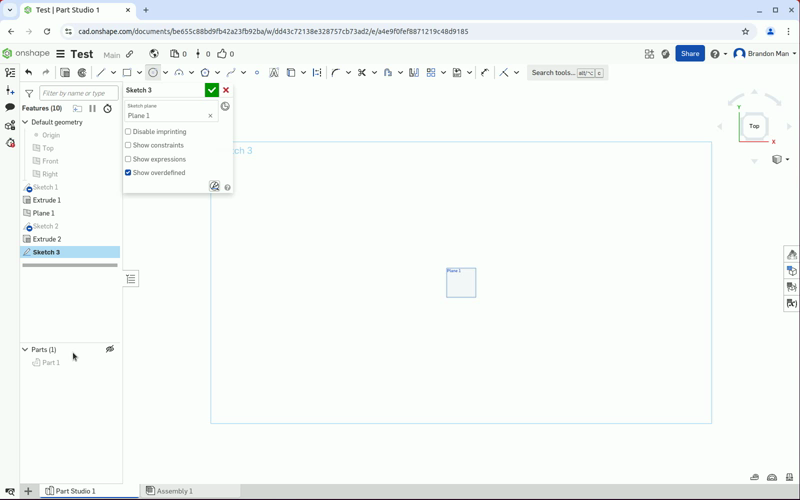
mouse_move(510, 226)
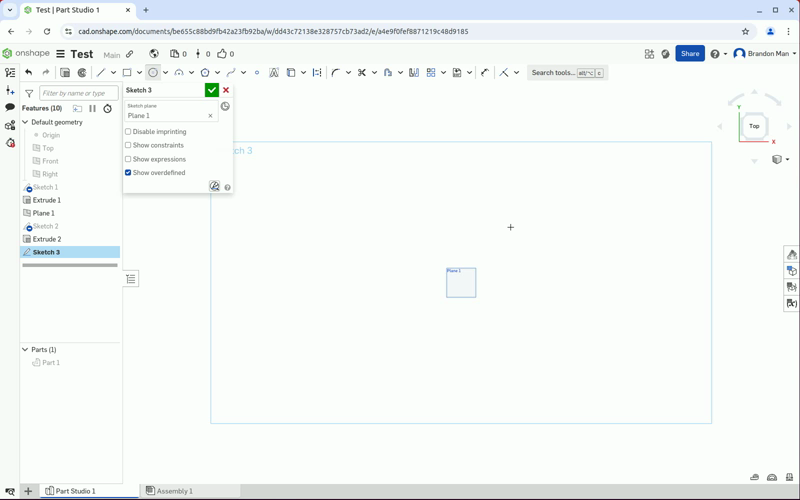
click(510, 226)
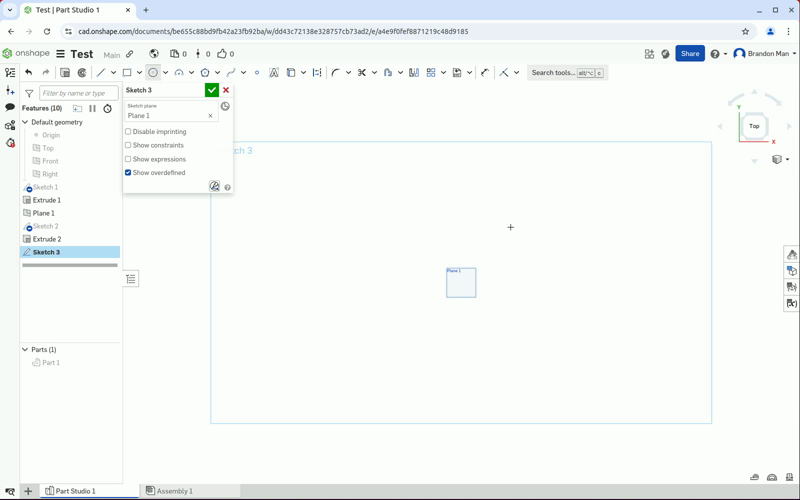
key_up(shift)
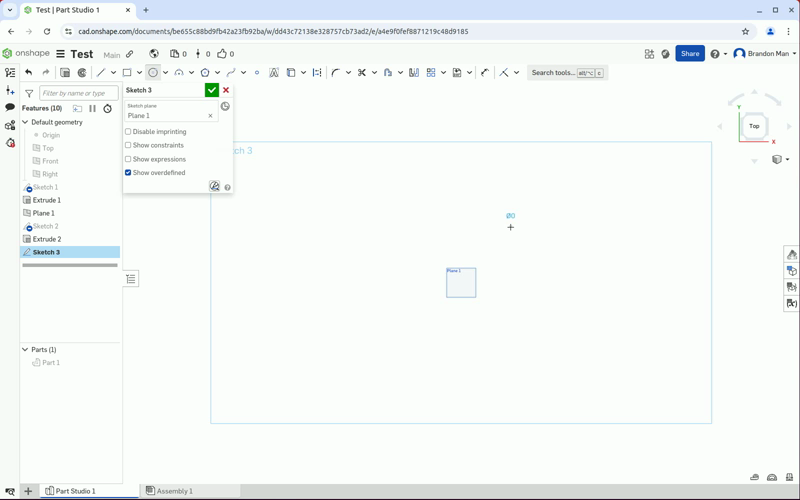
mouse_move(526, 226)
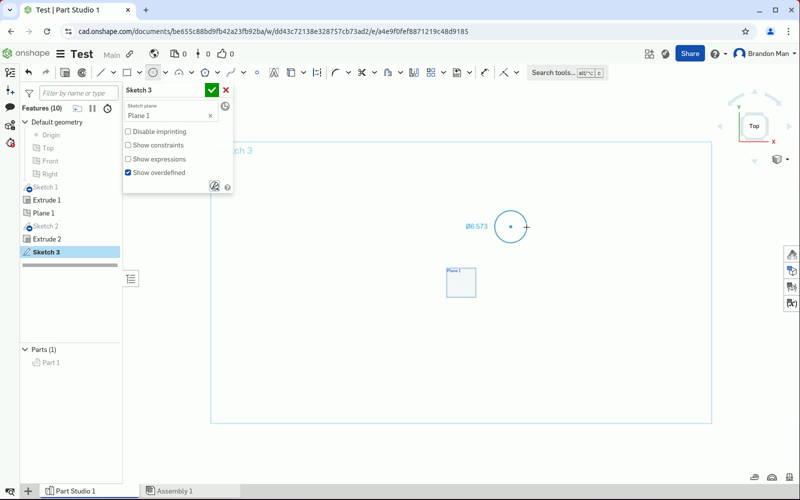
click(526, 226)
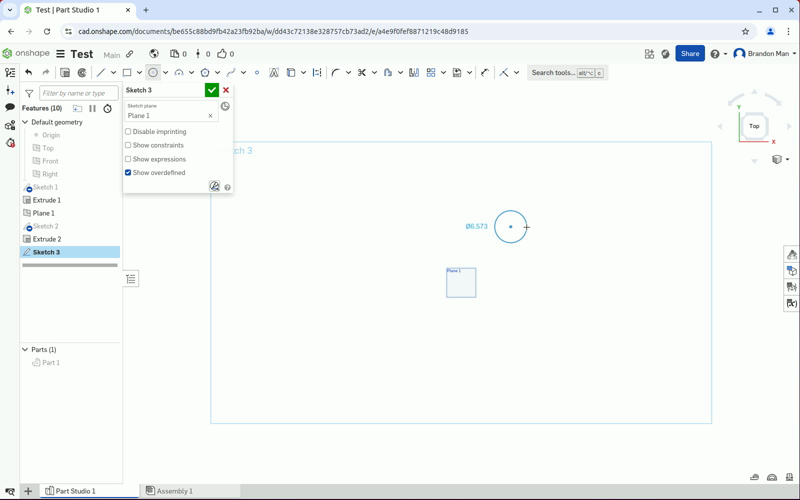
key(esc)
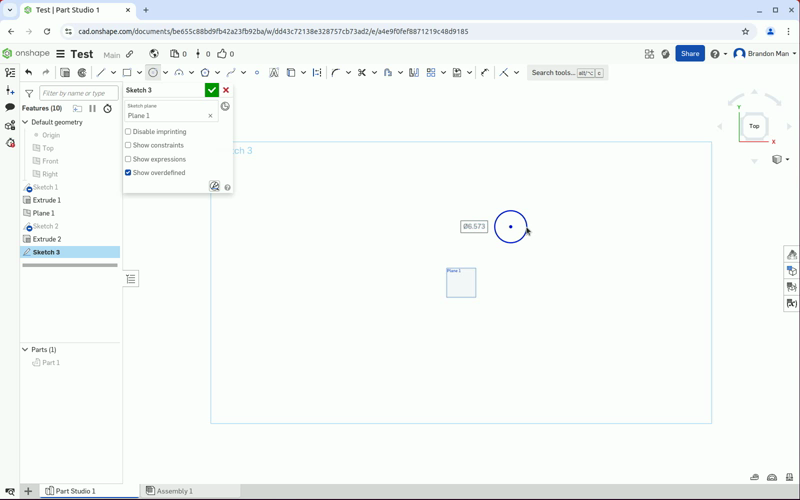
mouse_move(512, 233)
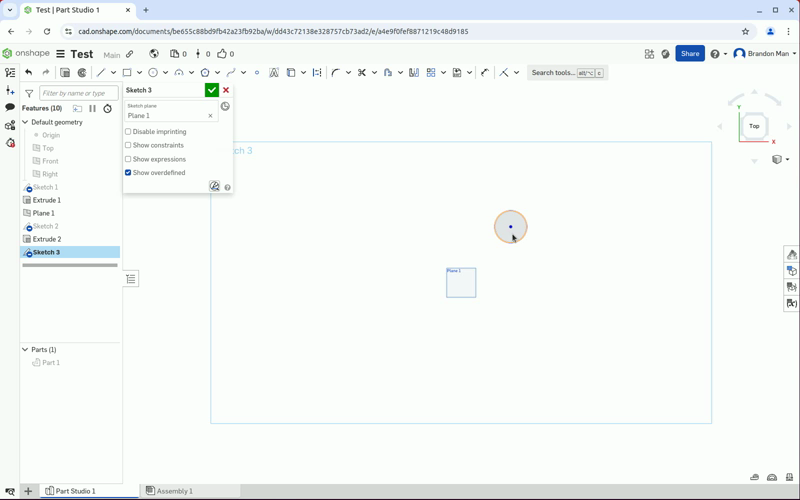
scroll(6)
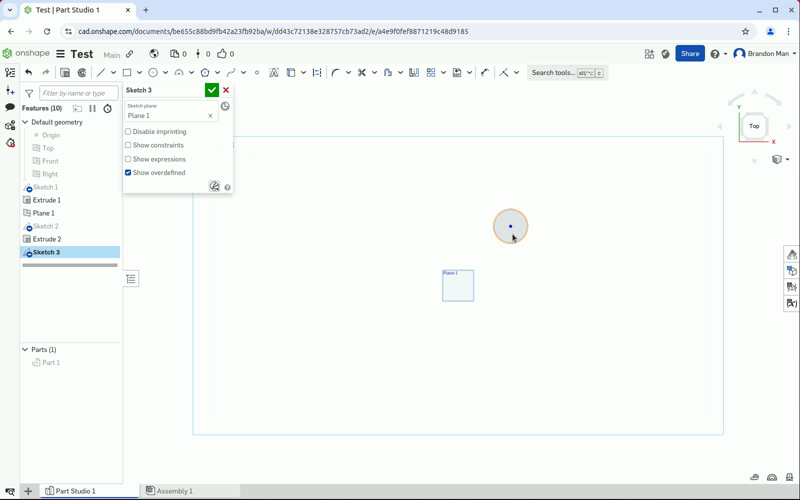
scroll(6)
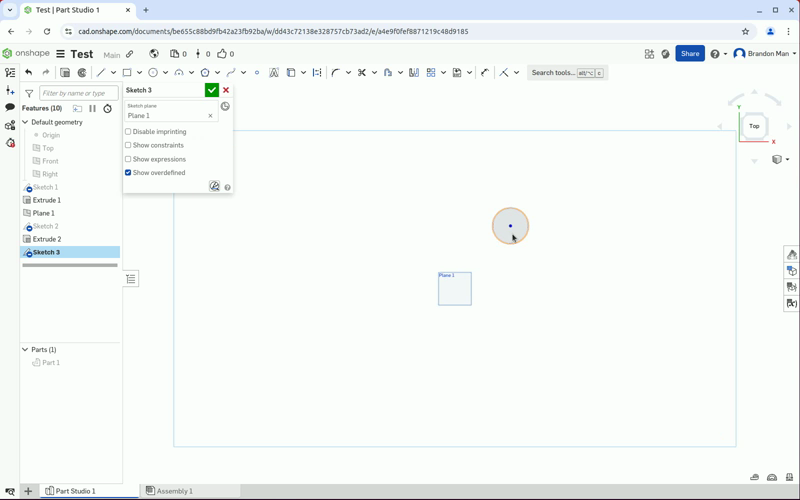
scroll(6)
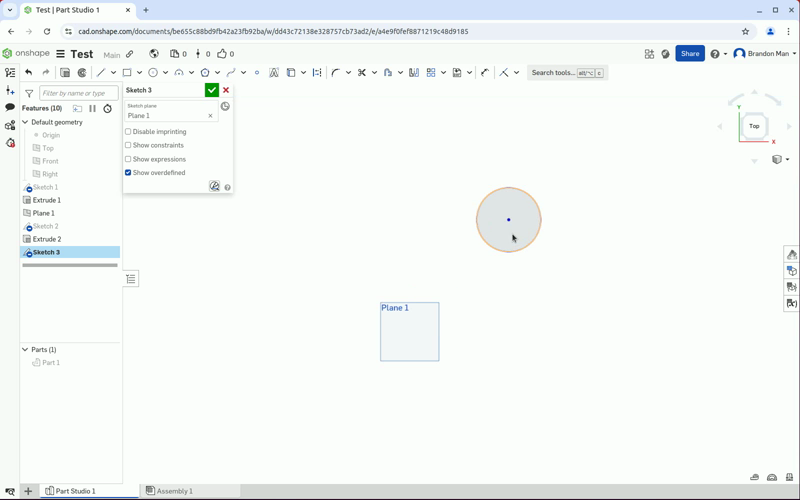
scroll(6)
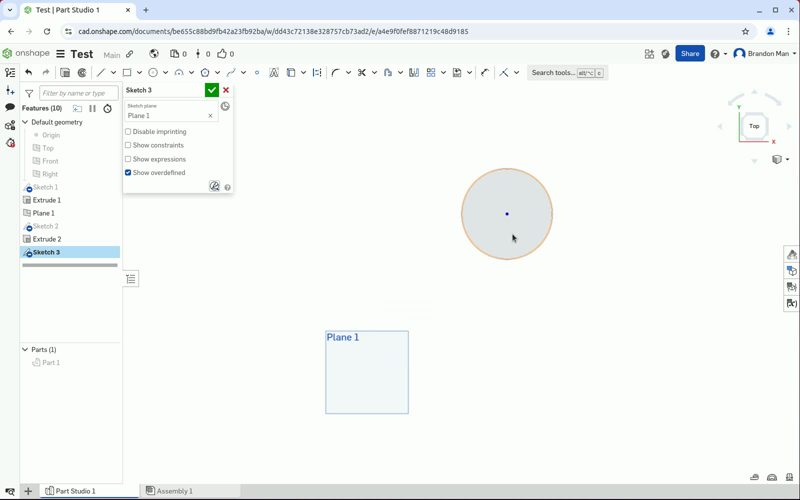
scroll(6)
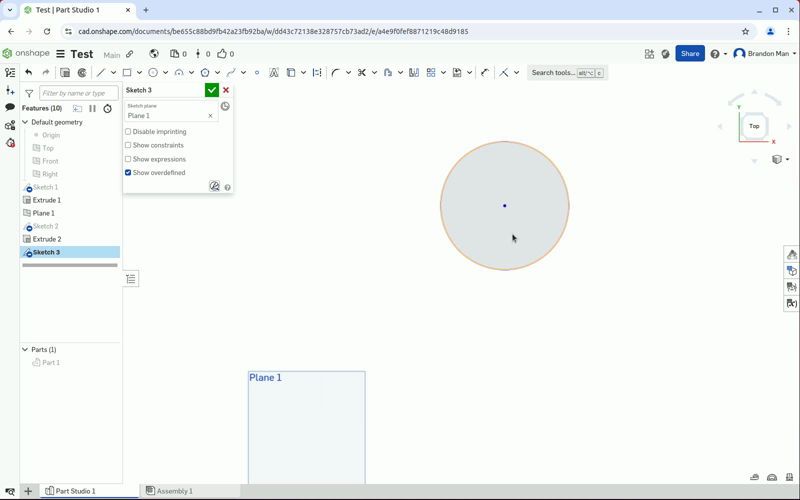
scroll(6)
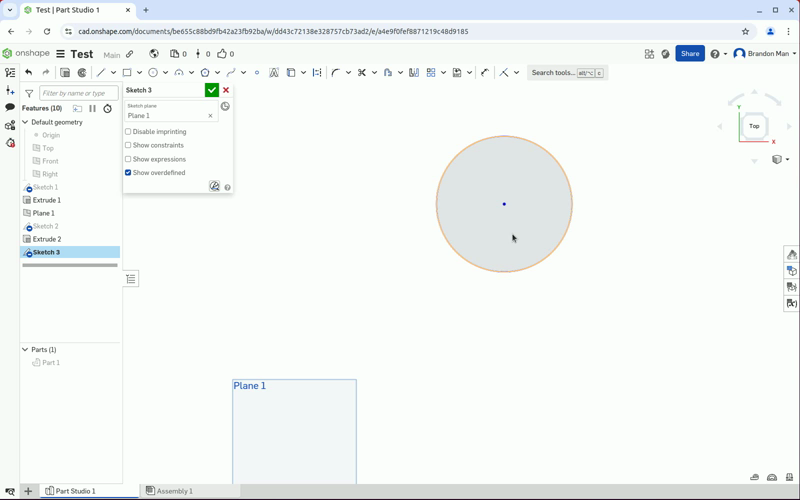
scroll(6)
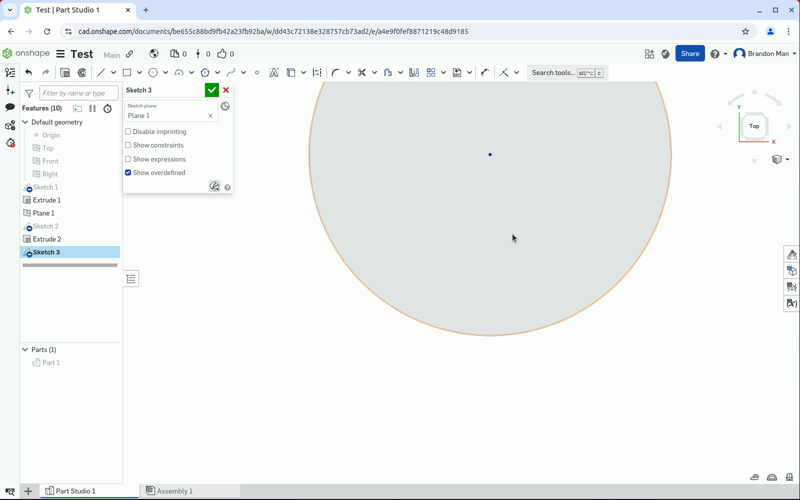
click(512, 233)
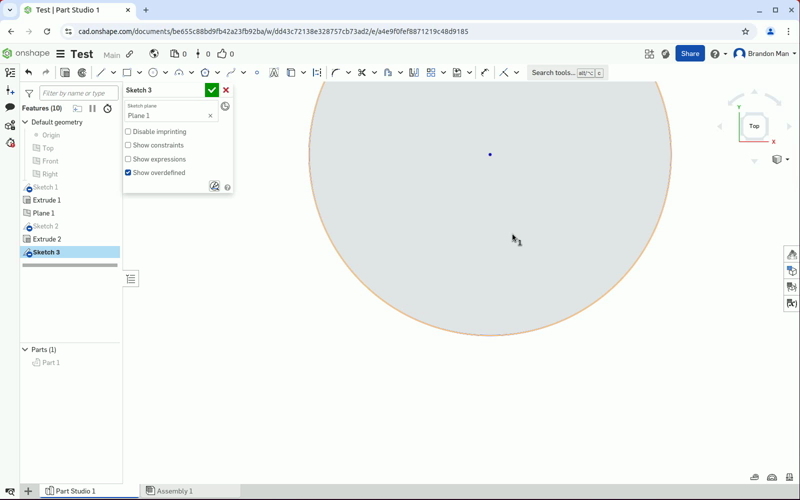
scroll(-6)
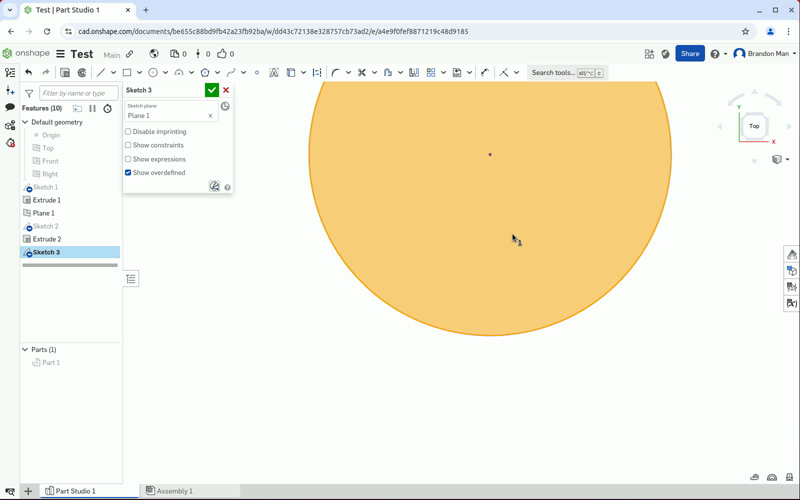
scroll(-6)
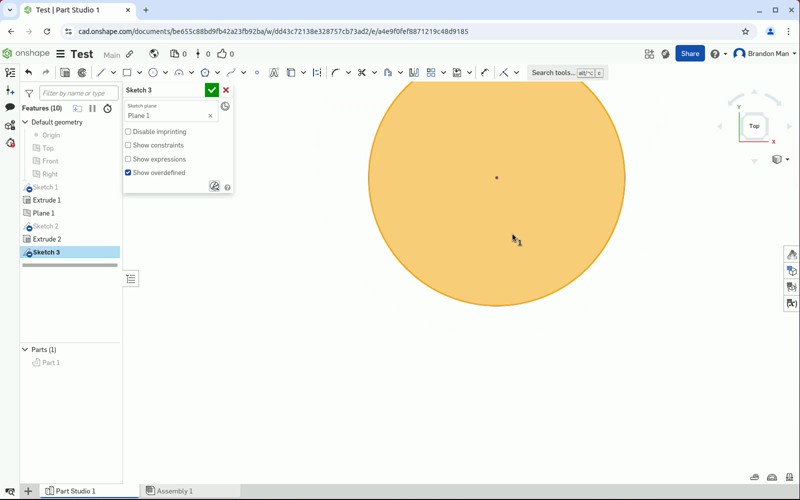
scroll(-6)
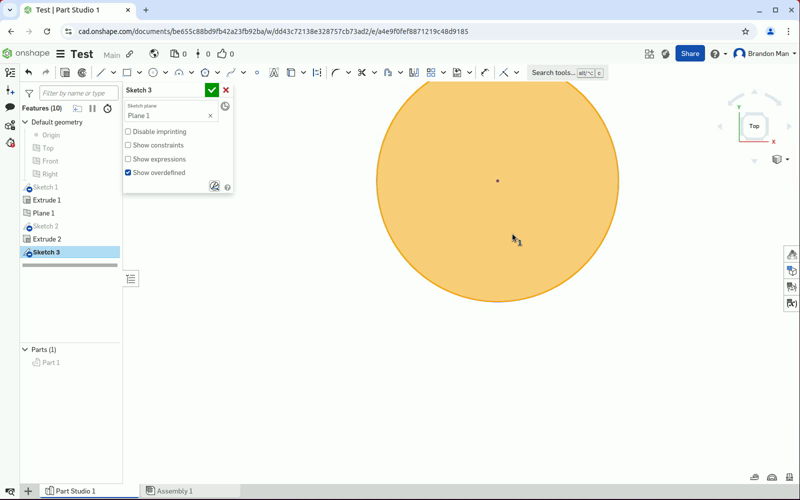
scroll(-6)
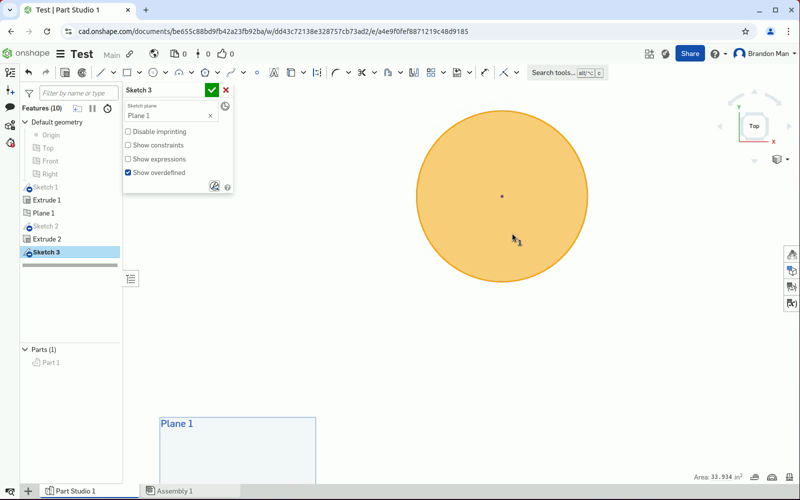
scroll(-6)
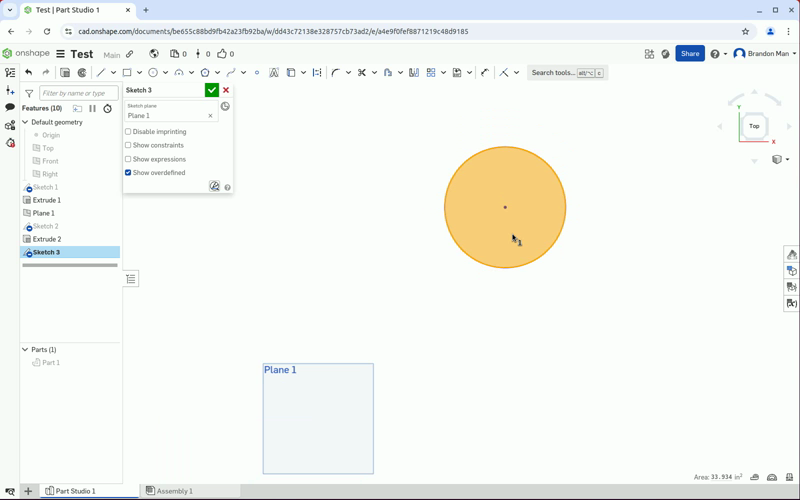
scroll(-6)
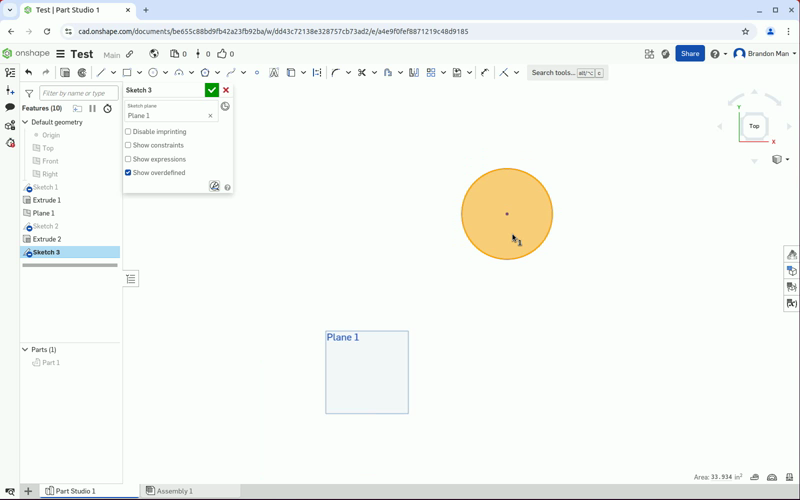
scroll(-6)
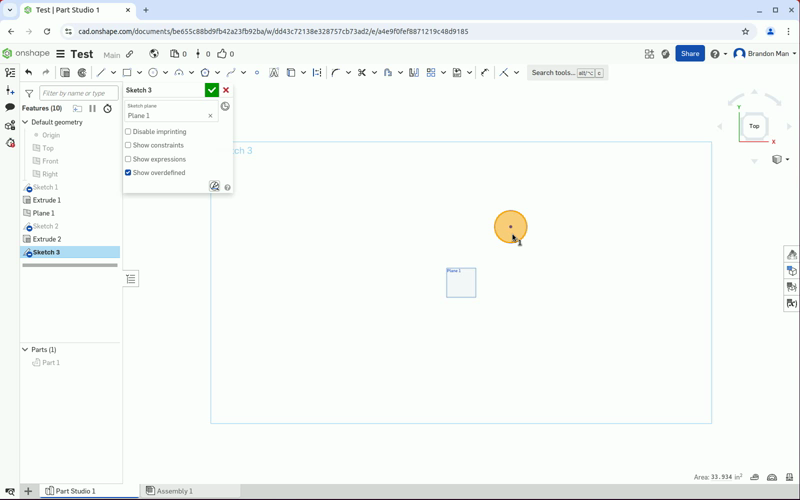
mouse_move(73, 352)
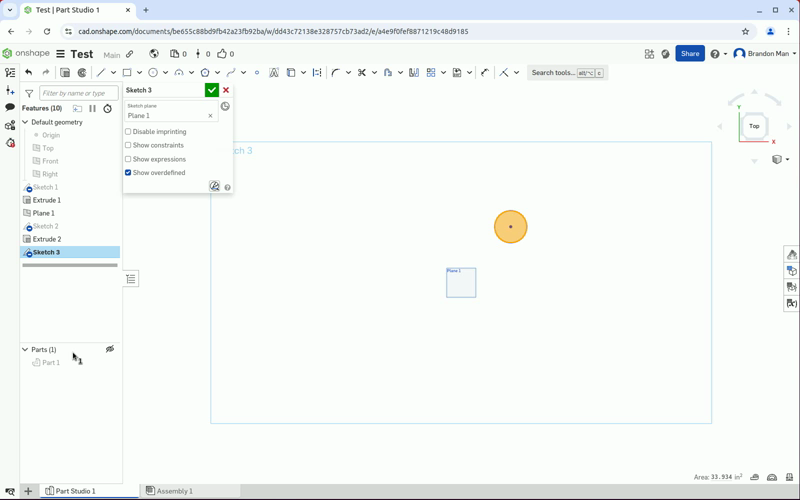
key(shift+y)
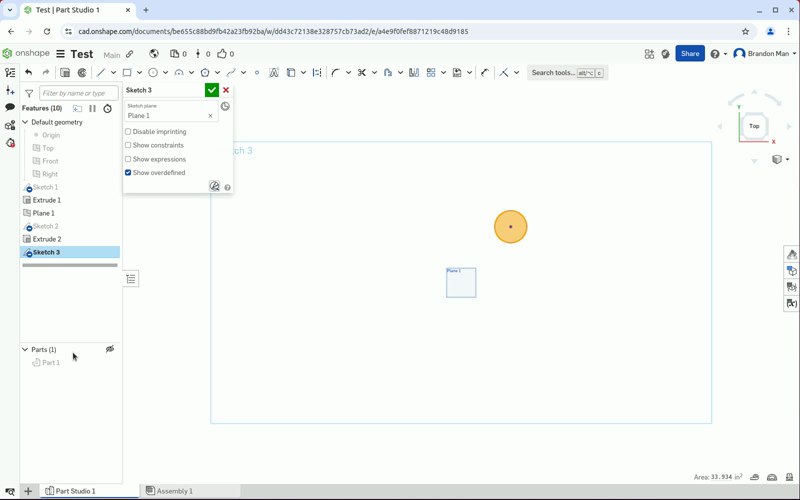
key(shift+e)
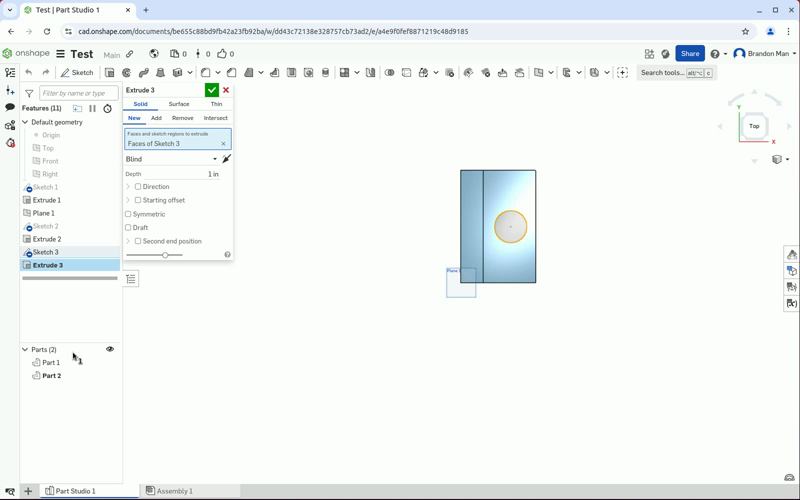
mouse_move(143, 106)
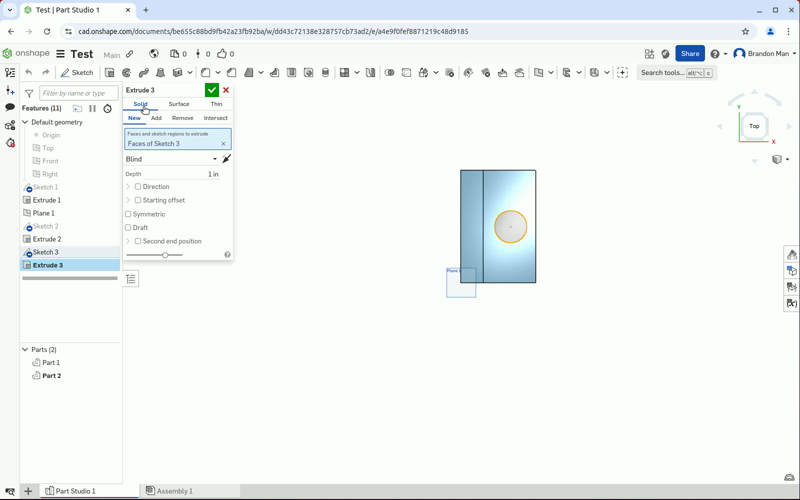
click(143, 106)
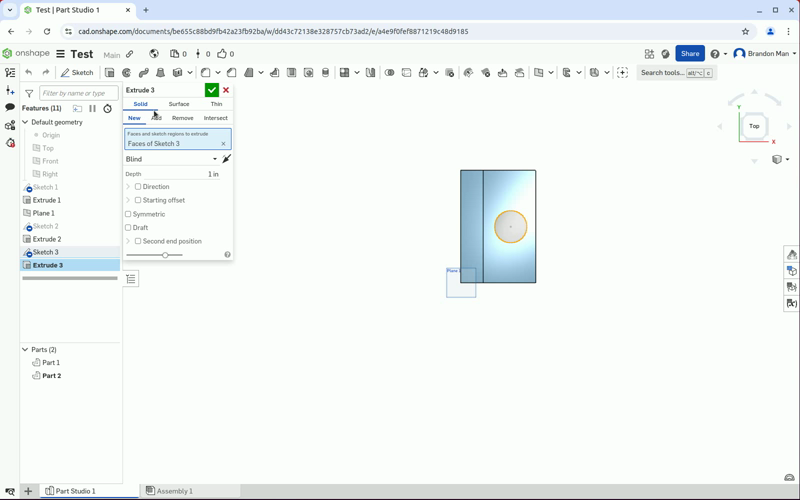
mouse_move(186, 120)
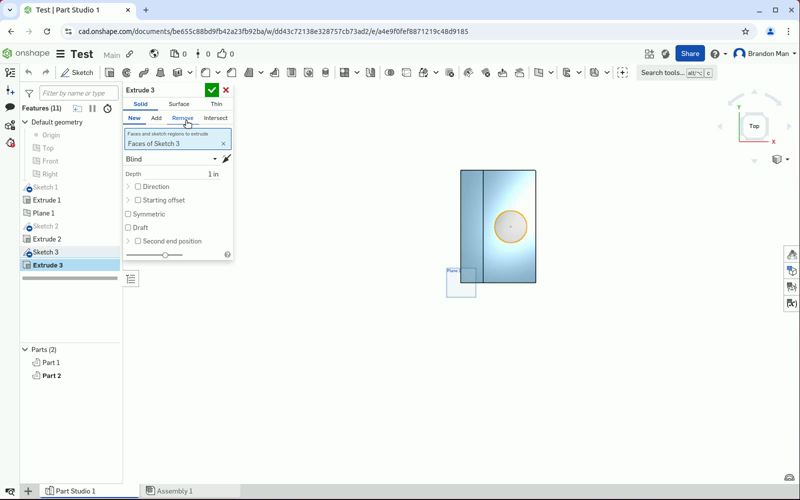
click(186, 120)
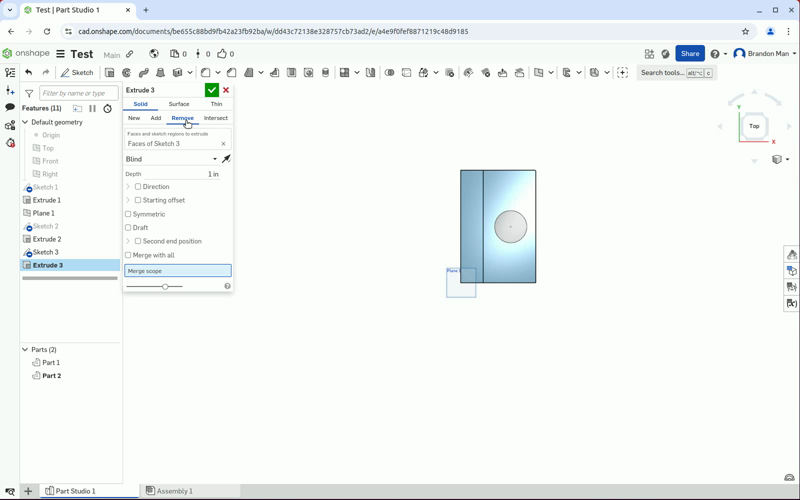
key(tab, 4)
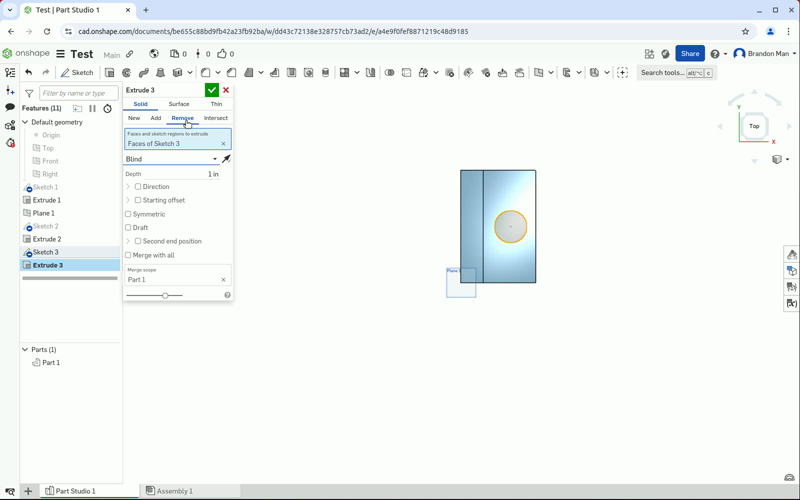
text(30.811)
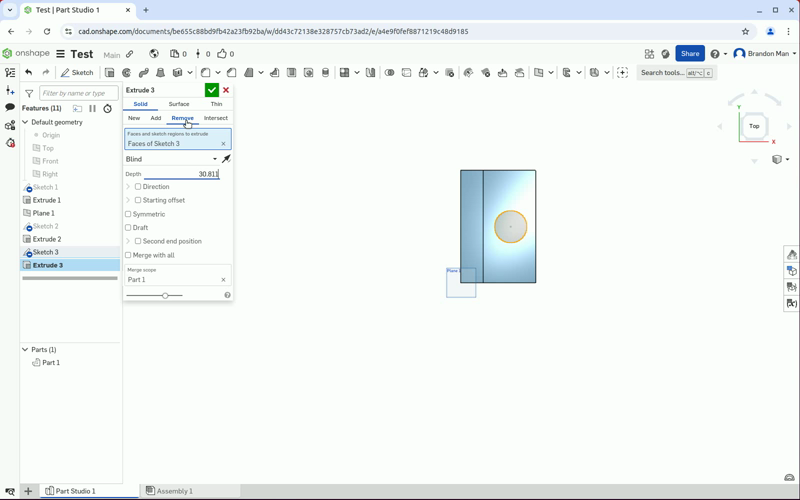
key(tab, 6)
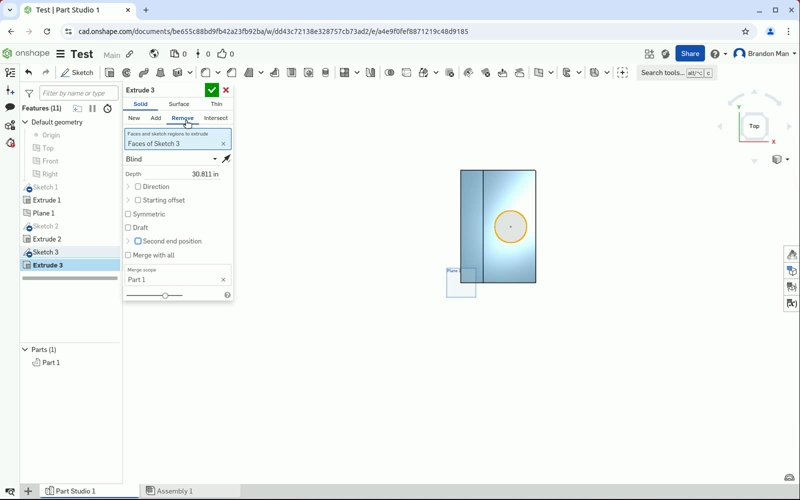
key(space)
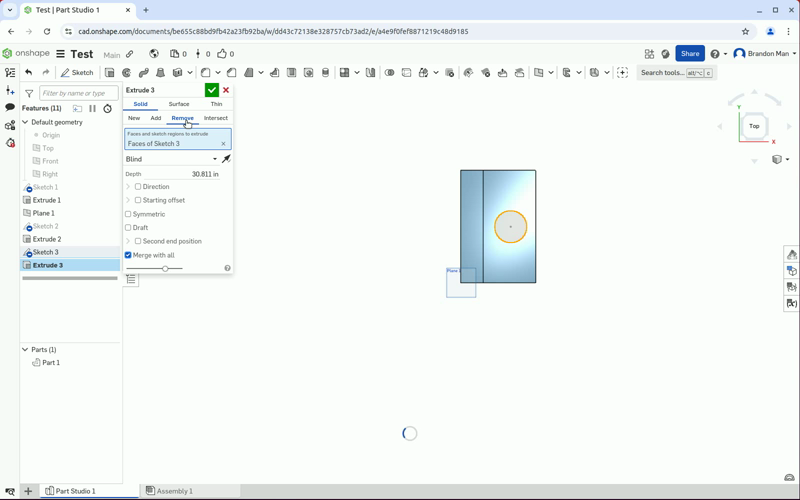
key(enter)
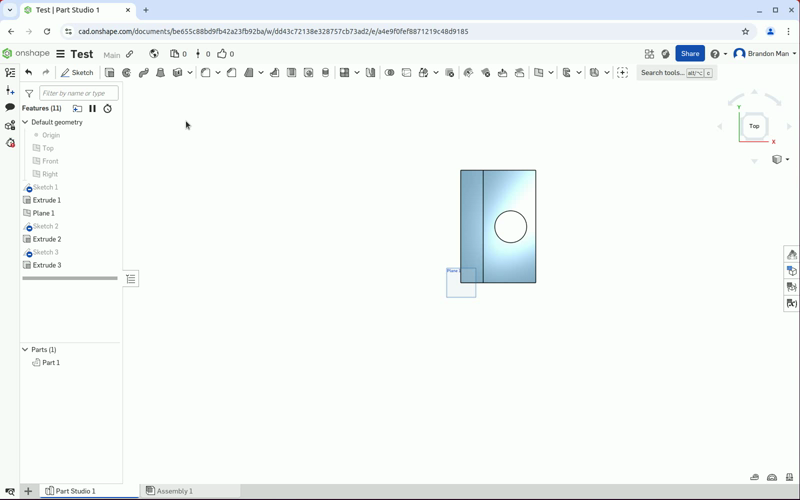
key(shift+h)
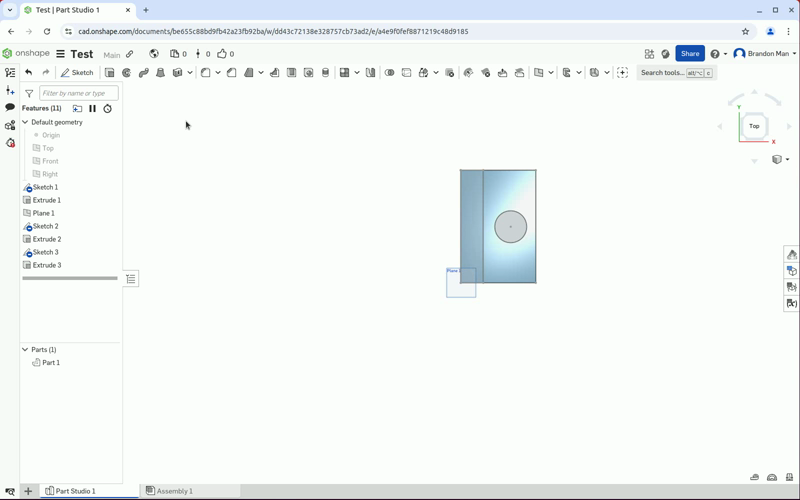
key(shift+h)
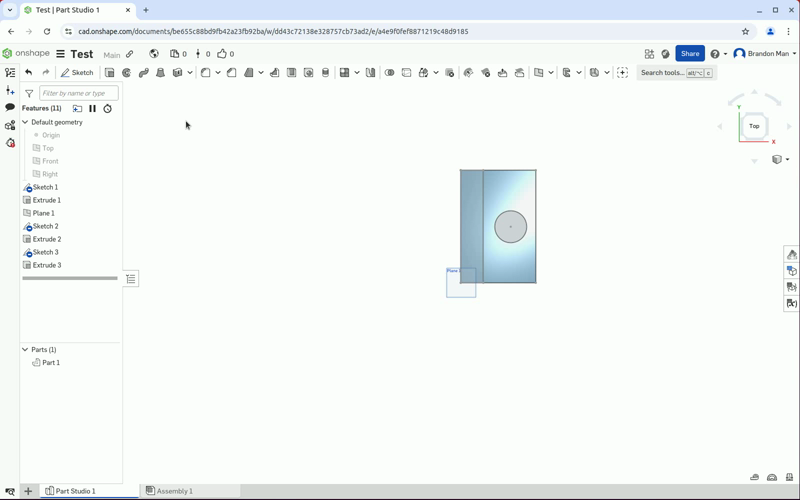
key(shift+7)
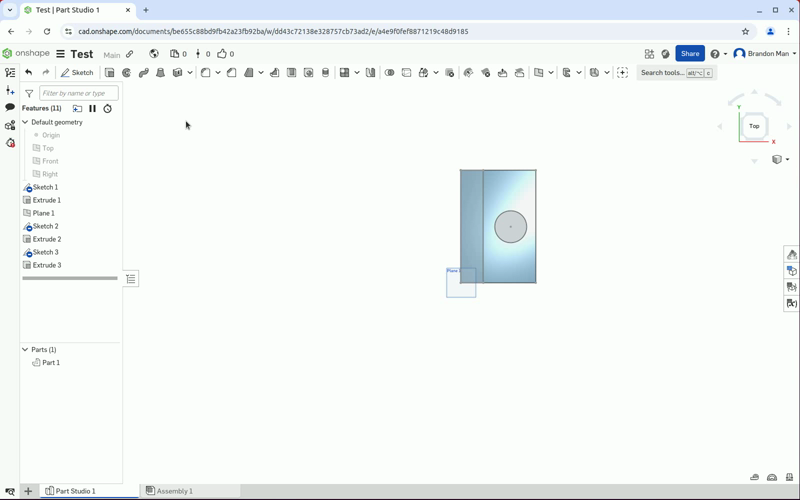
key(up, 3)
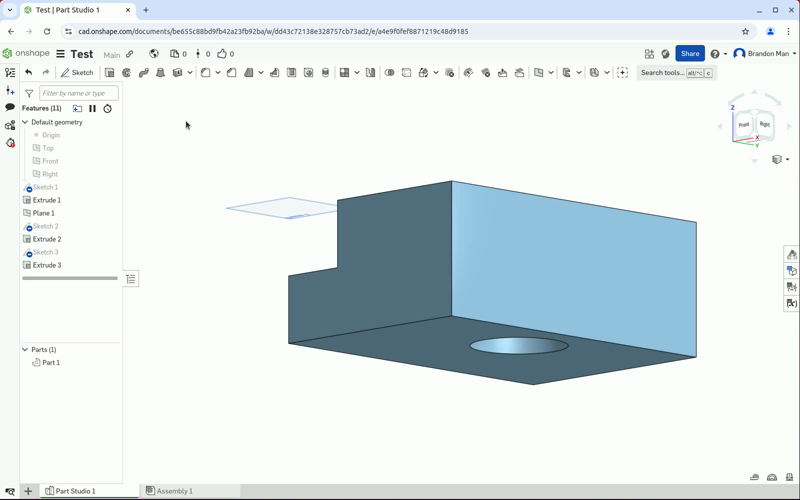
key(left, 3)
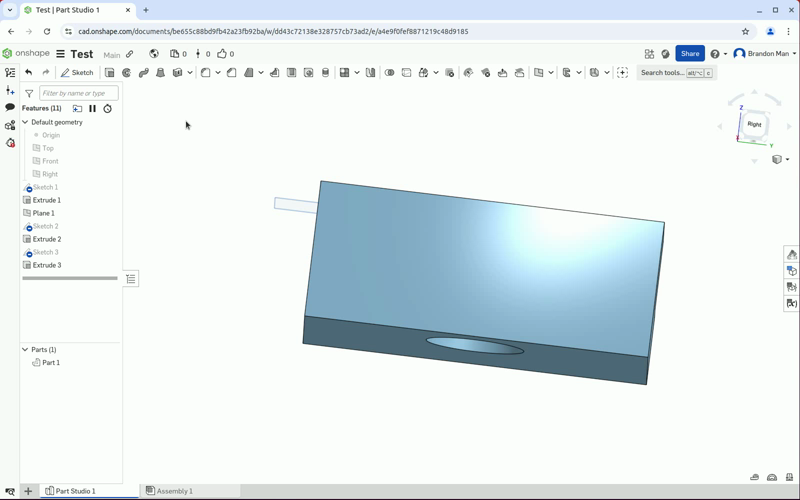
key(right, 3)
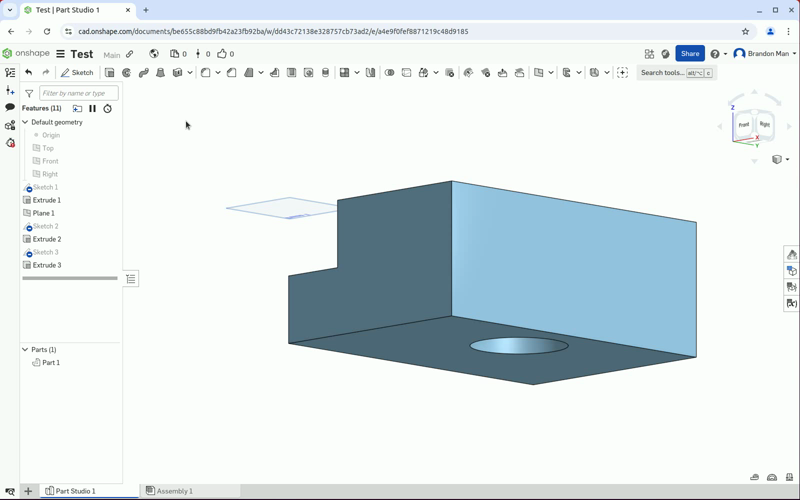
key(down, 3)
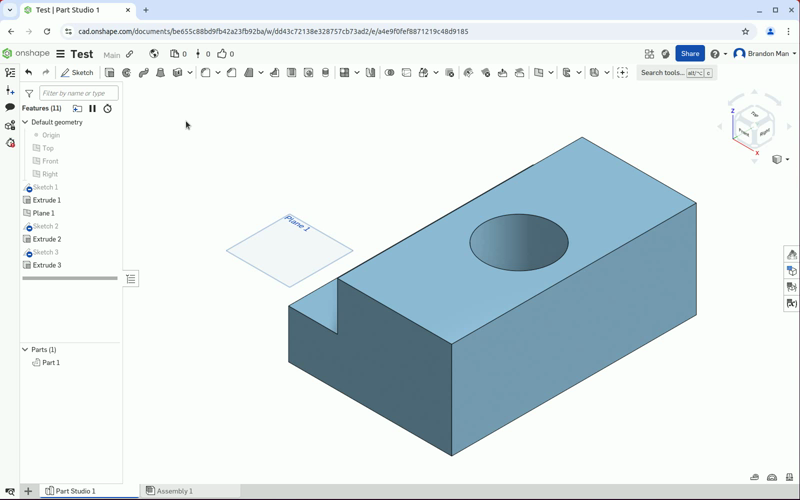
mouse_move(73, 189)
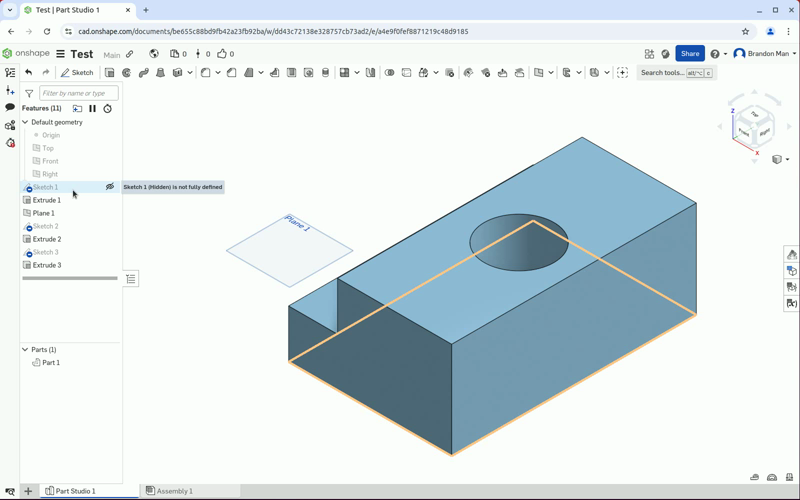
click(73, 189)